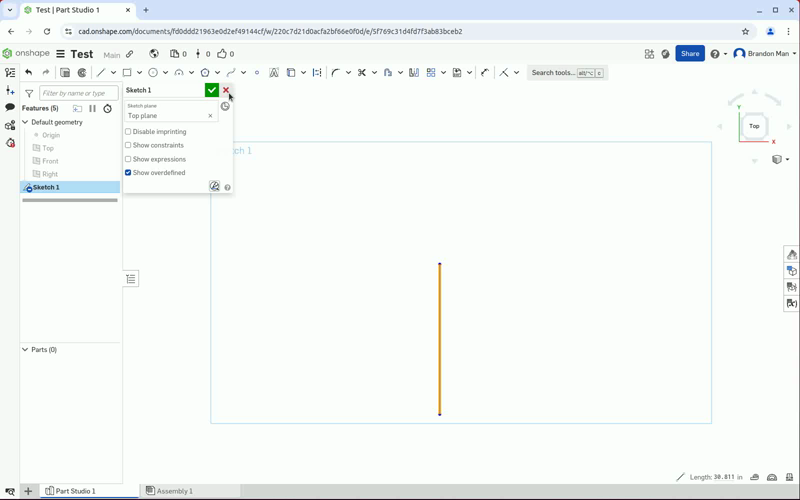
key(shift+h)
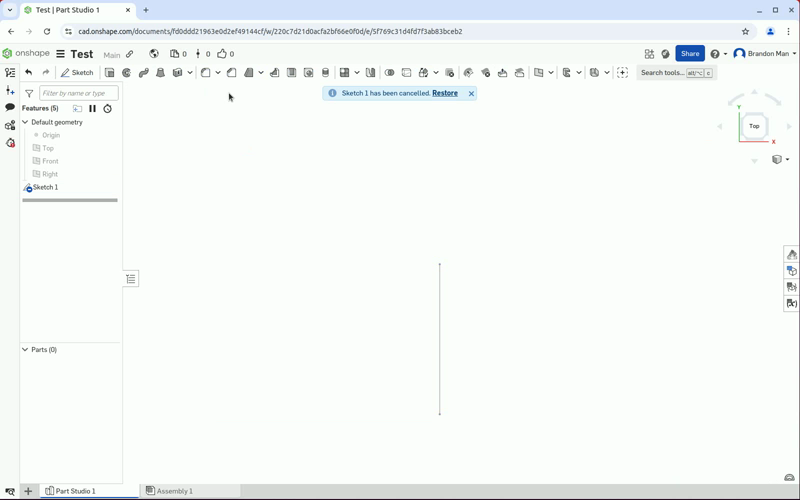
key(shift+s)
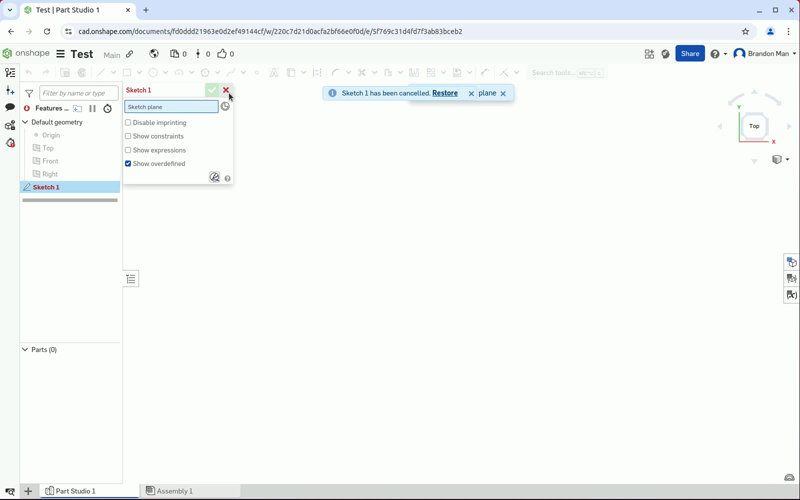
mouse_move(73, 150)
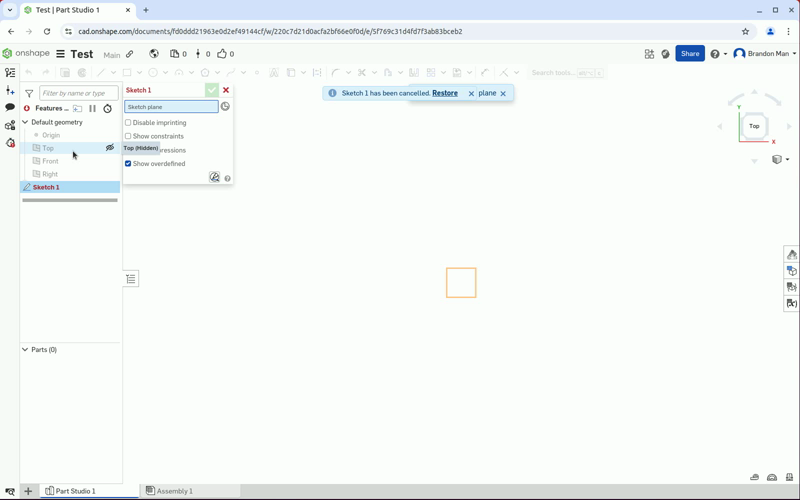
click(73, 150)
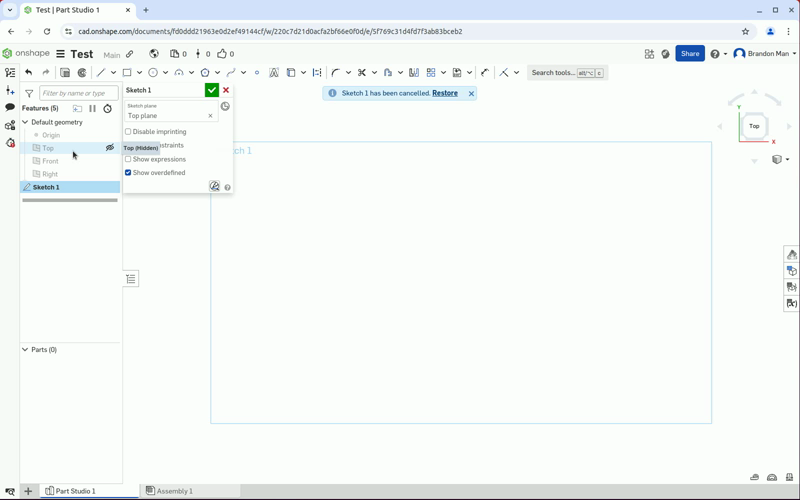
mouse_move(73, 352)
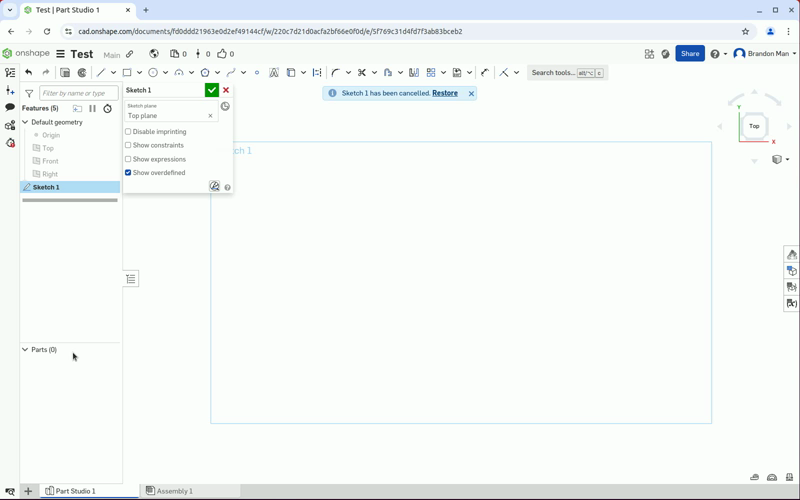
key(y)
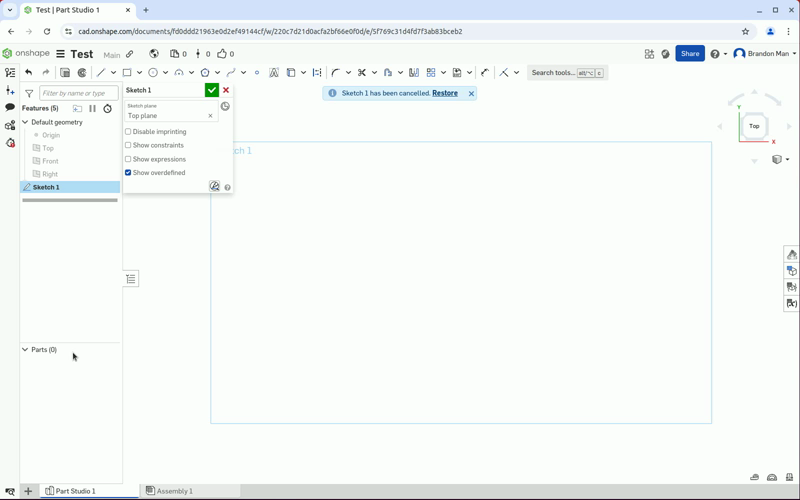
key(l)
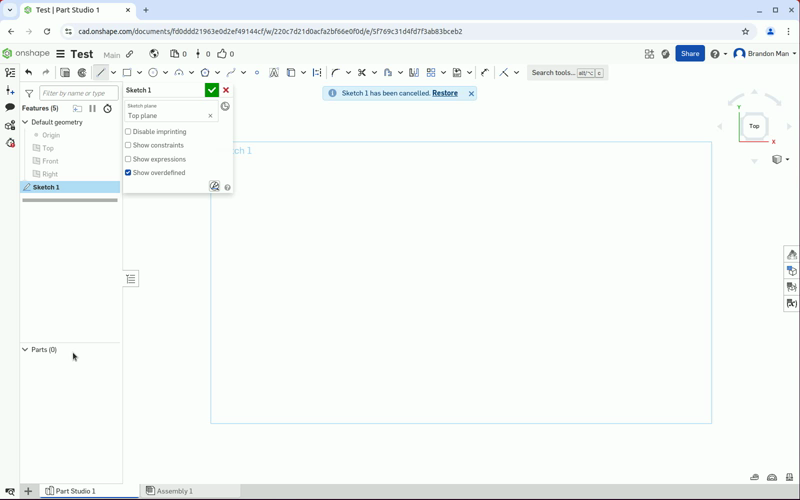
key_down(shift)
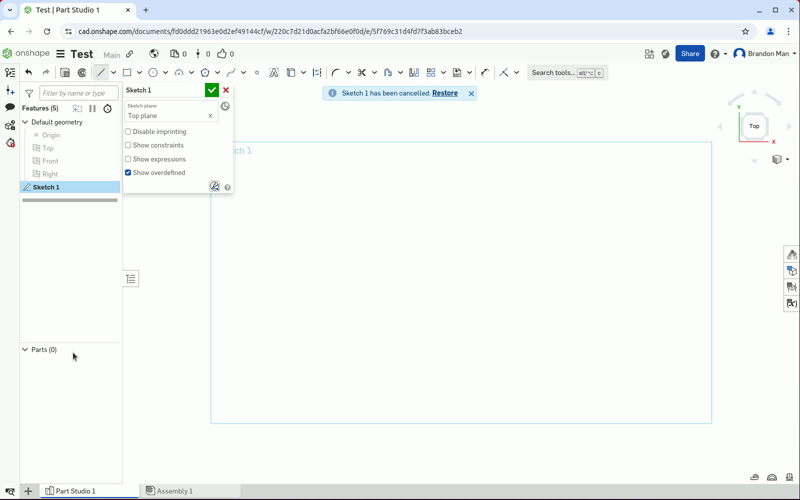
mouse_move(390, 395)
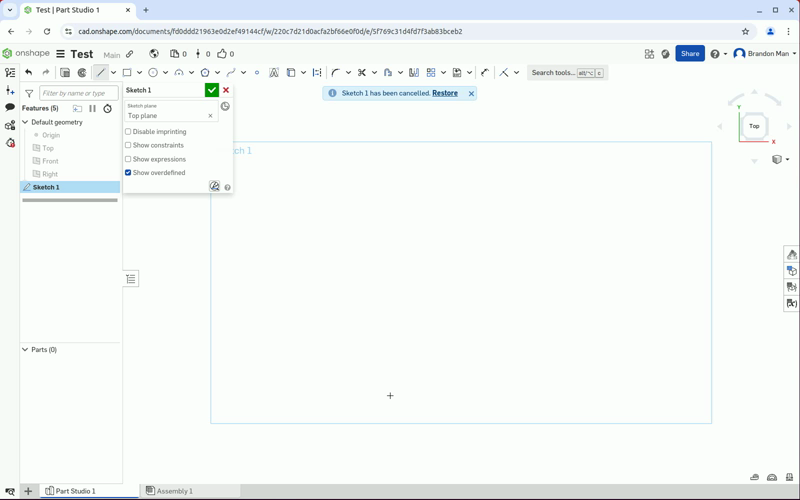
click(390, 395)
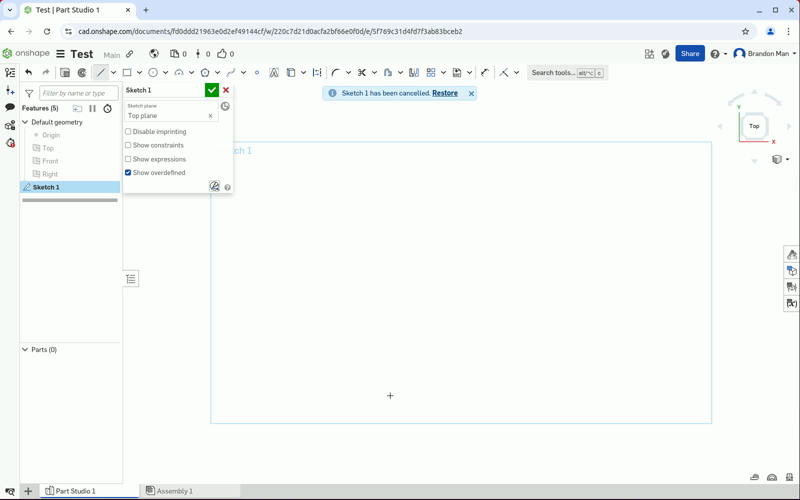
key_up(shift)
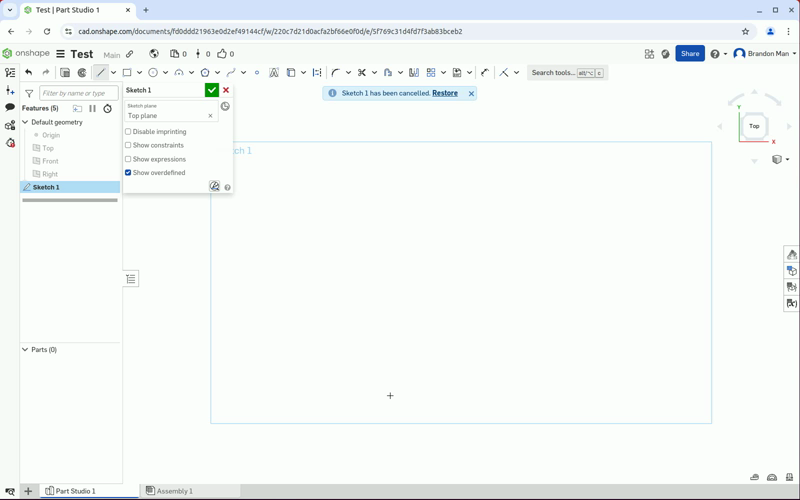
key_down(shift)
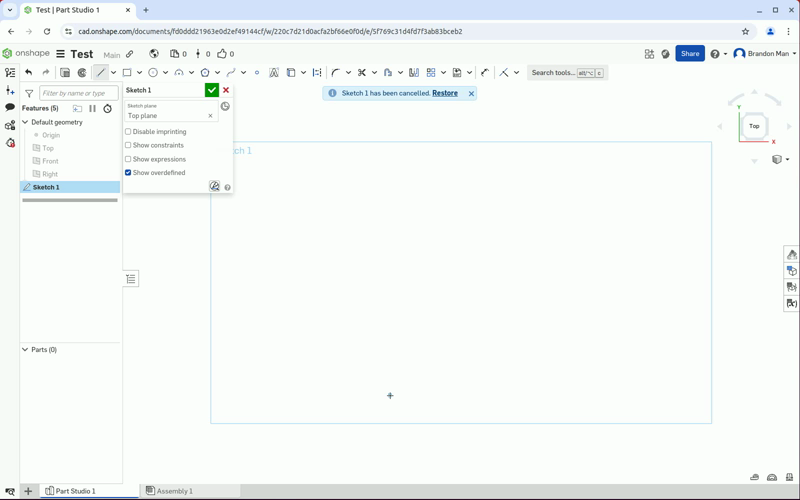
mouse_move(529, 395)
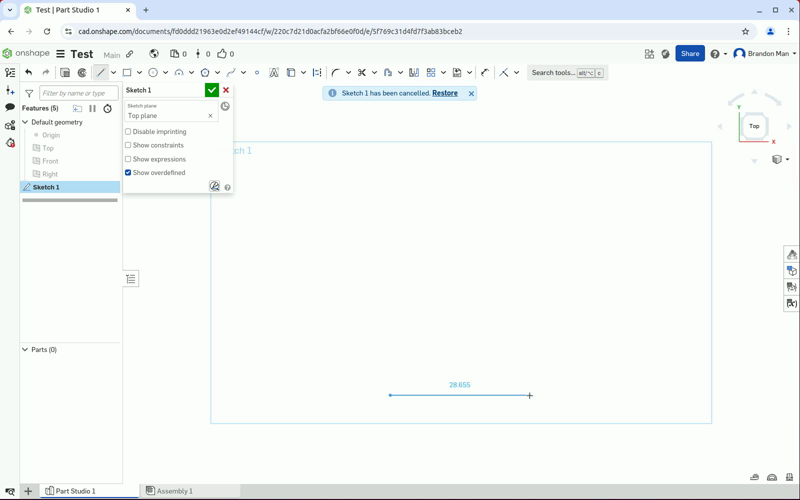
click(529, 395)
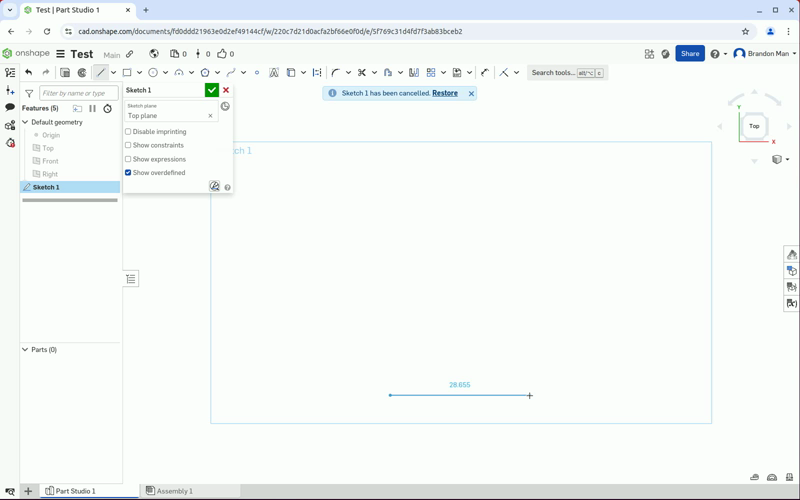
key_up(shift)
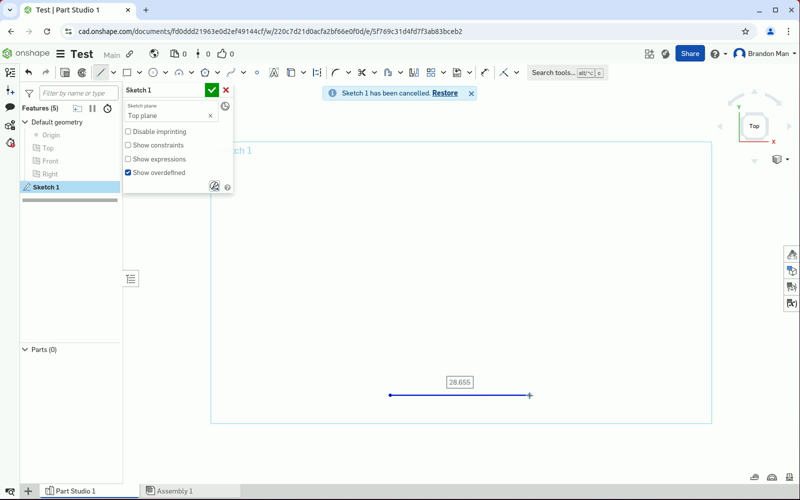
key_down(shift)
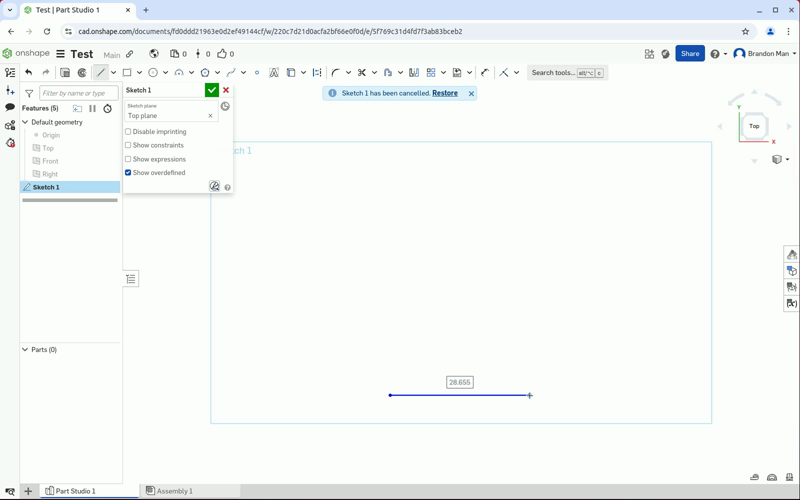
mouse_move(529, 171)
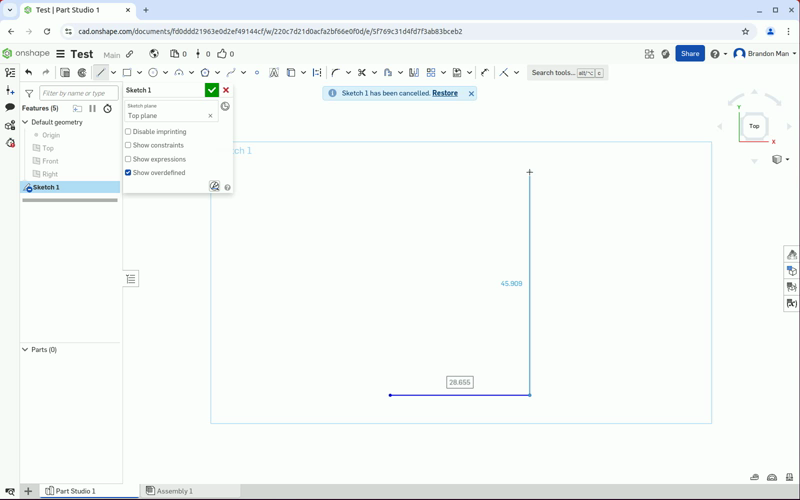
click(529, 171)
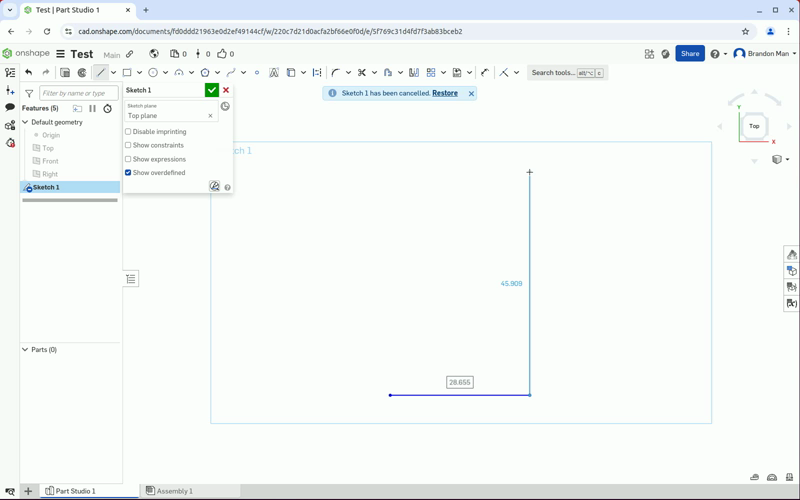
key_up(shift)
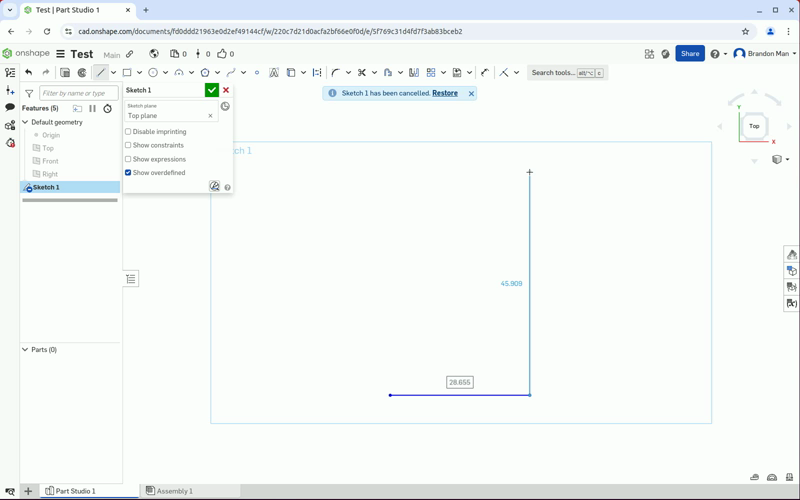
key_down(shift)
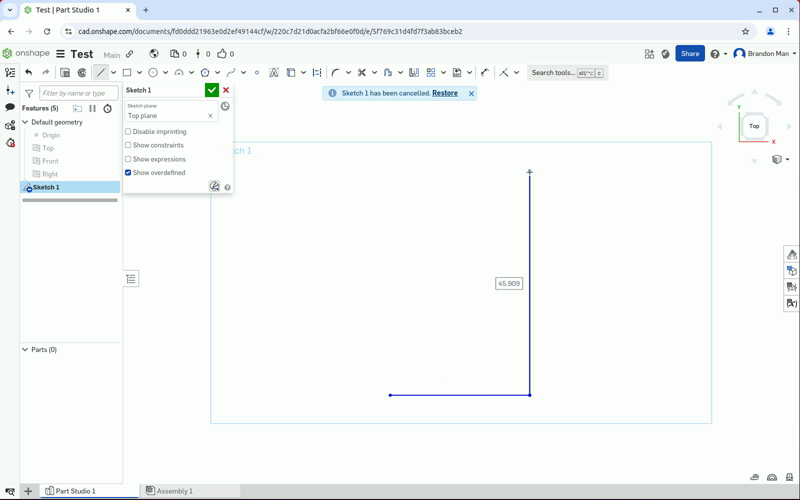
mouse_move(390, 171)
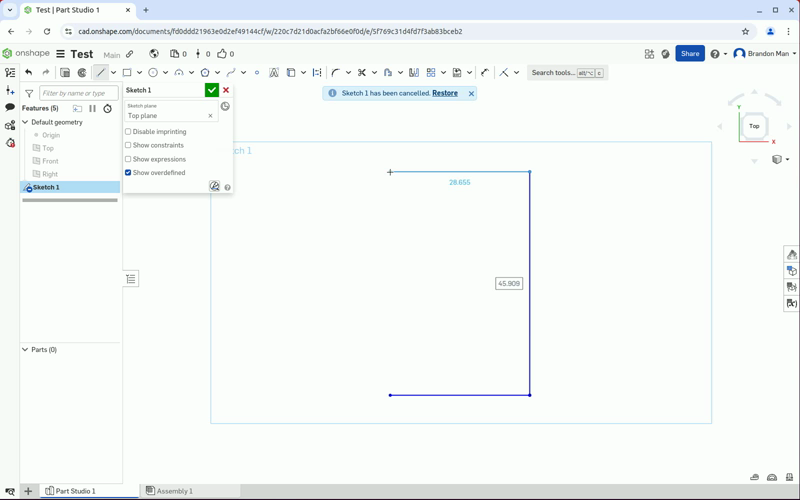
click(390, 171)
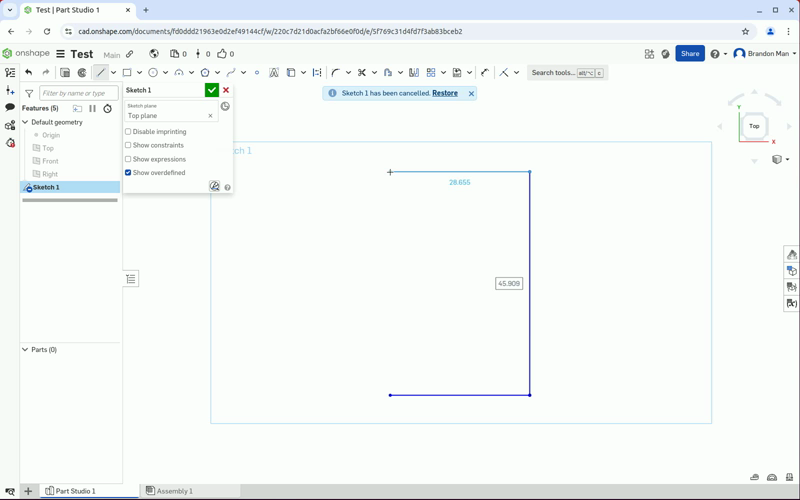
key_up(shift)
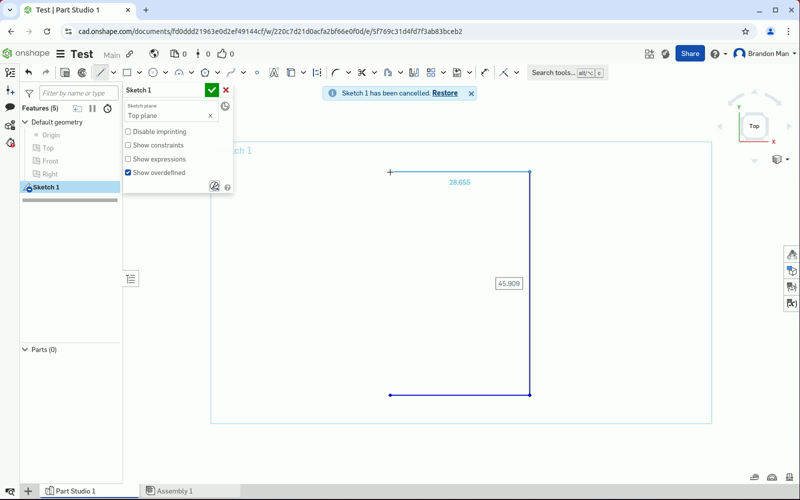
key_down(shift)
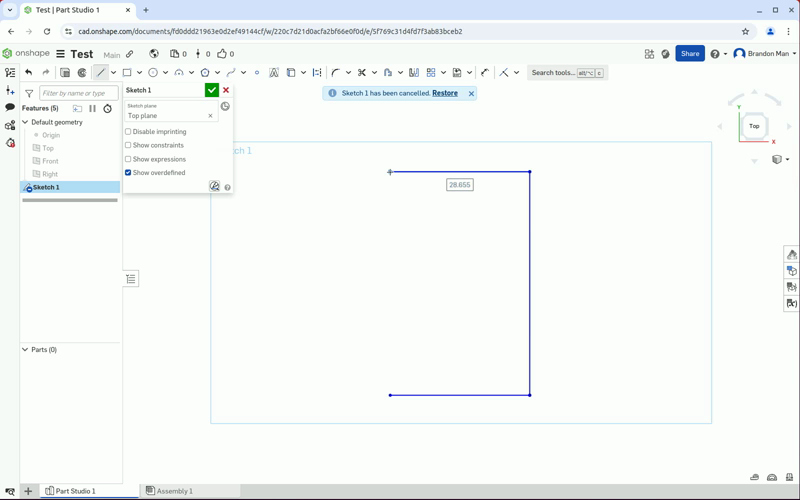
mouse_move(390, 395)
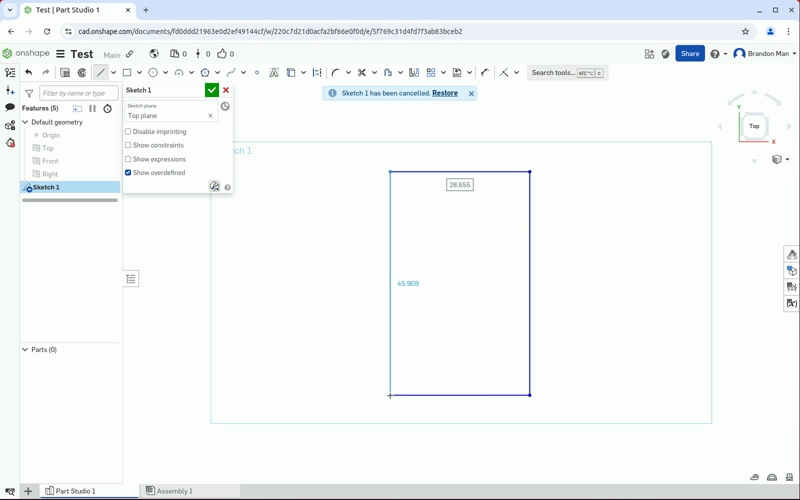
key_up(shift)
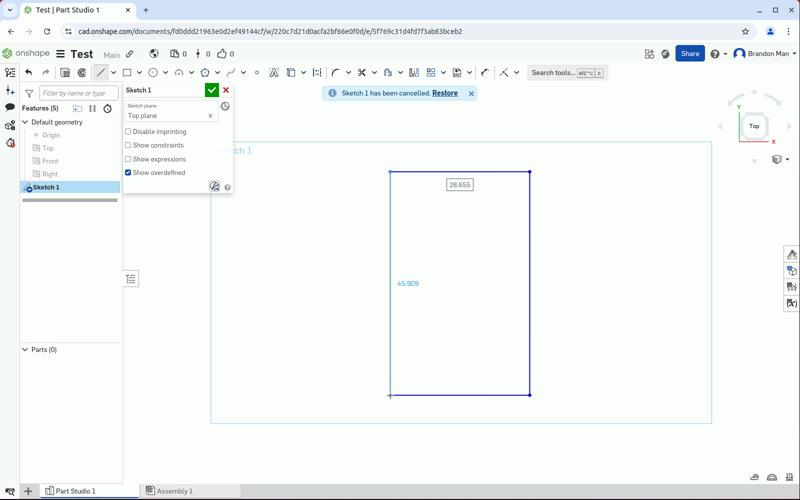
click(390, 395)
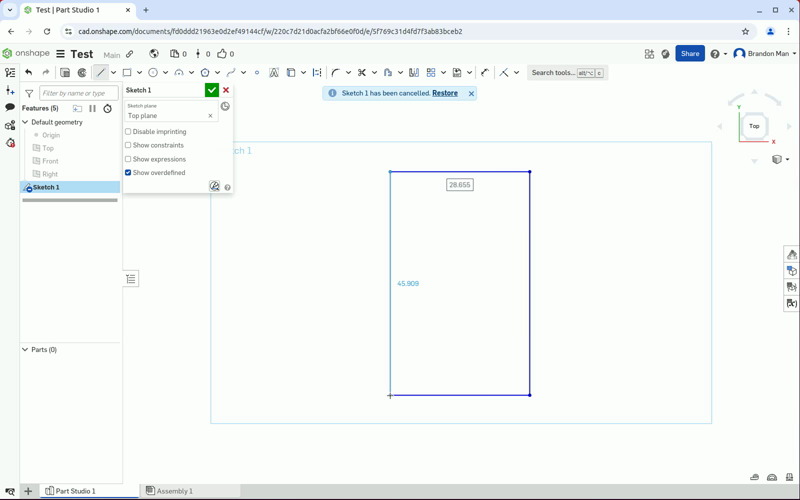
key(esc)
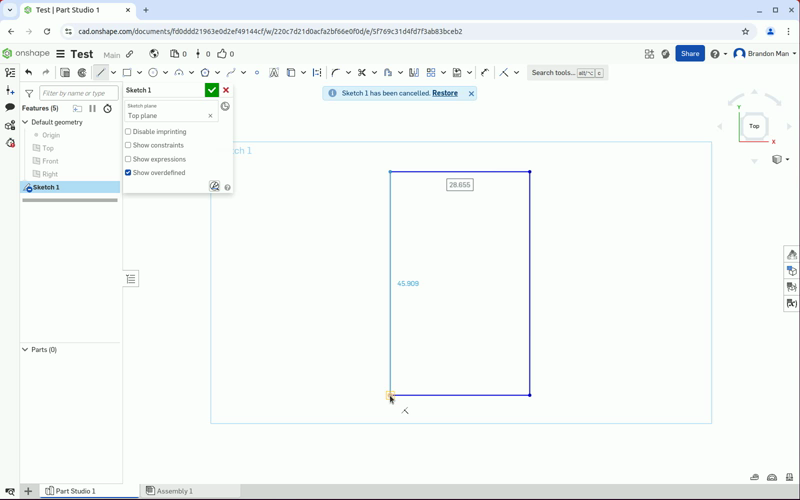
mouse_move(413, 301)
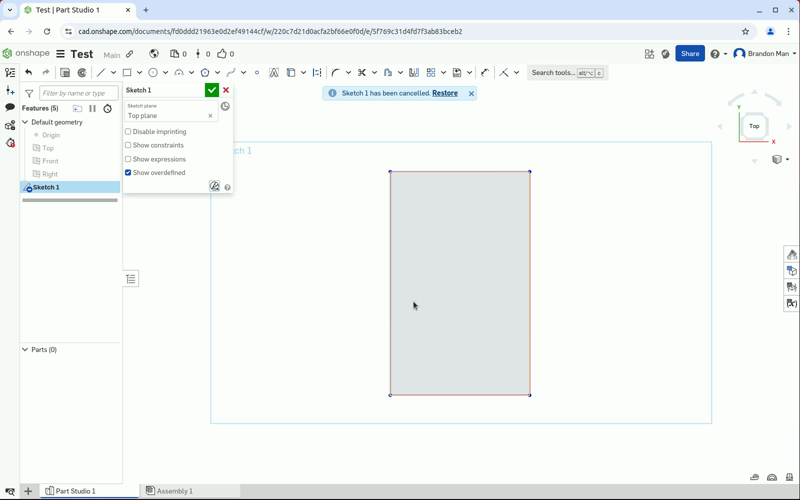
click(413, 301)
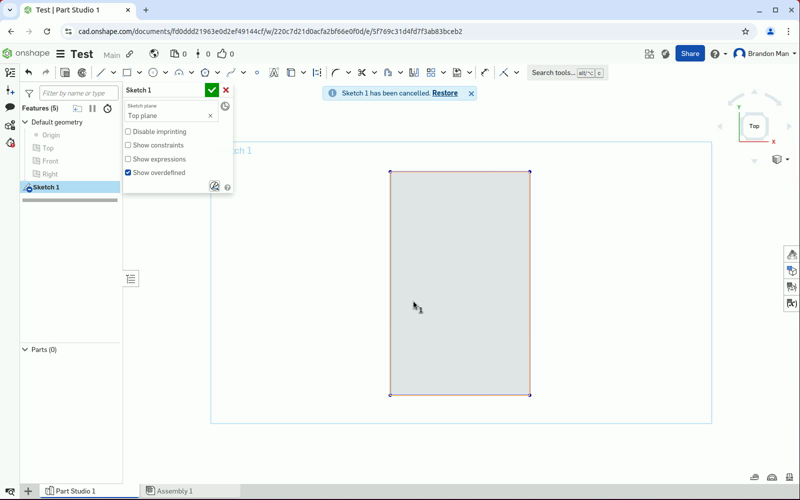
mouse_move(73, 352)
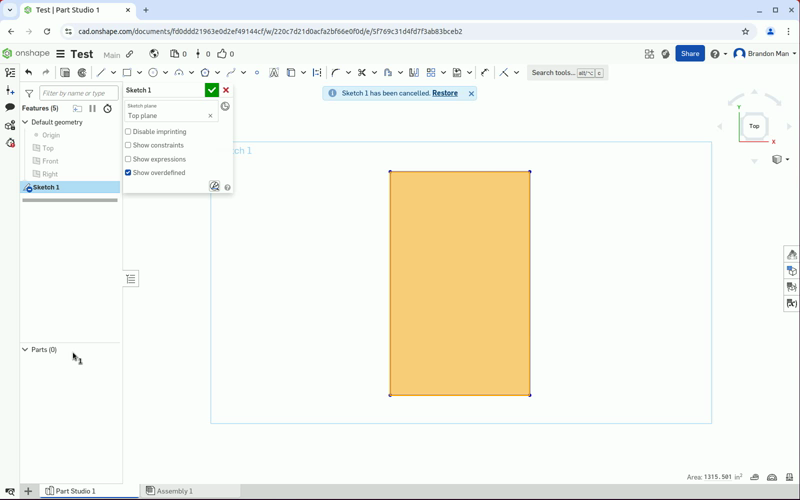
key(shift+y)
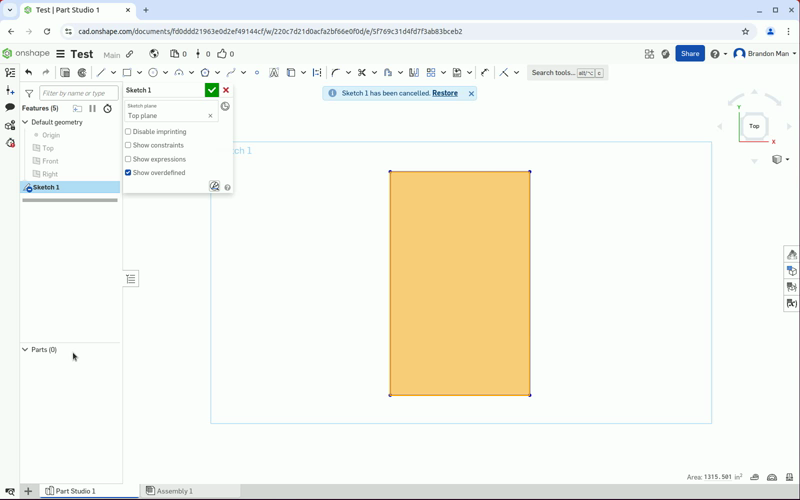
key(shift+e)
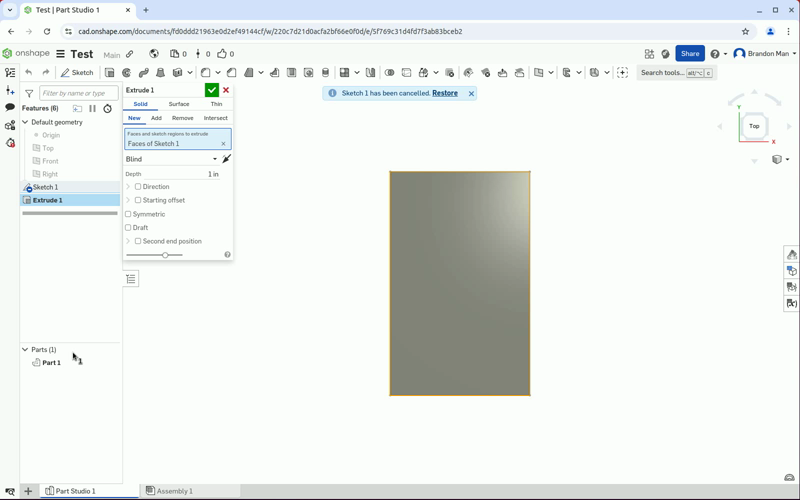
mouse_move(143, 106)
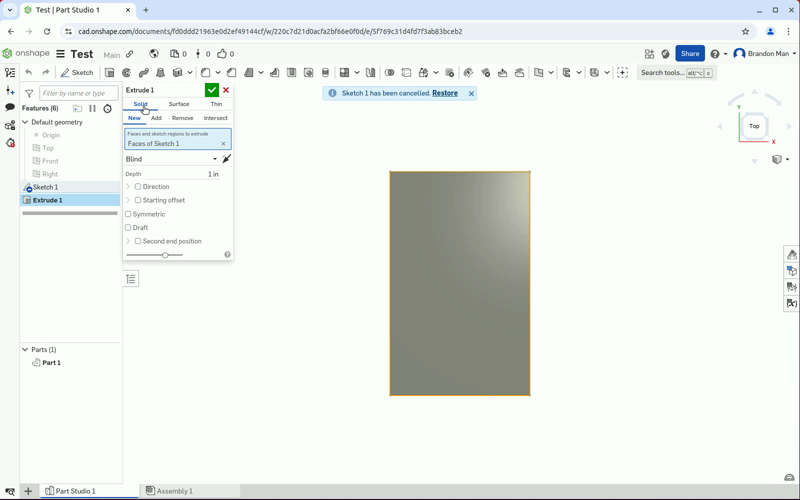
click(143, 106)
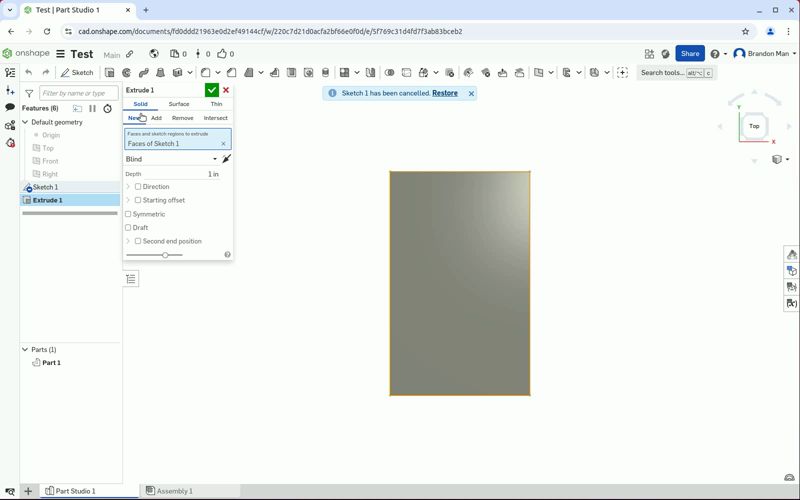
mouse_move(137, 120)
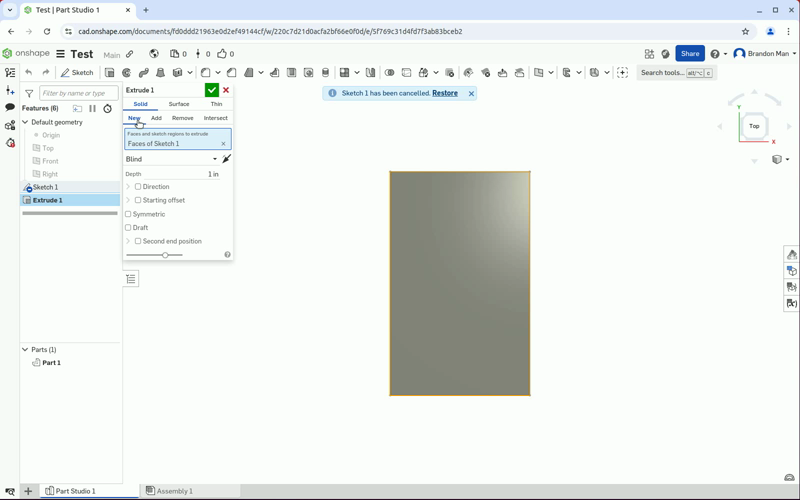
click(137, 120)
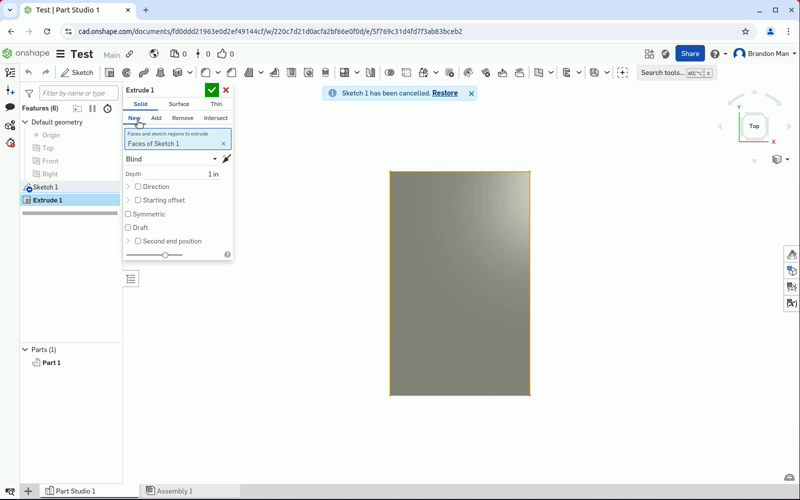
key(tab, 4)
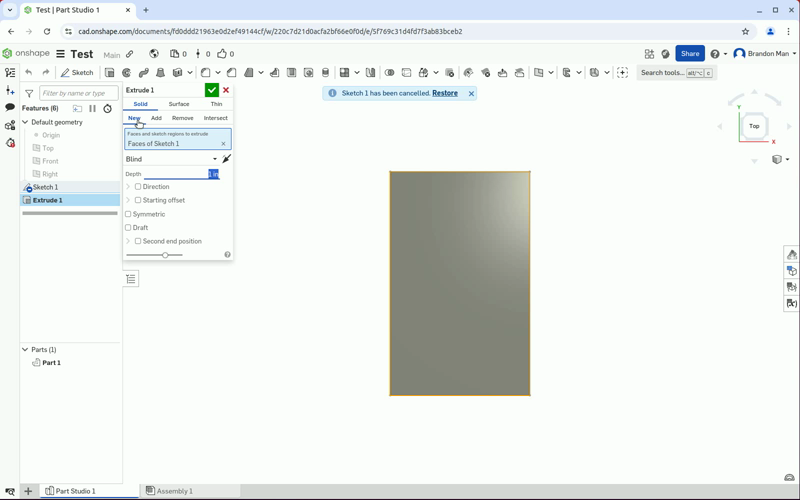
text(5.777)
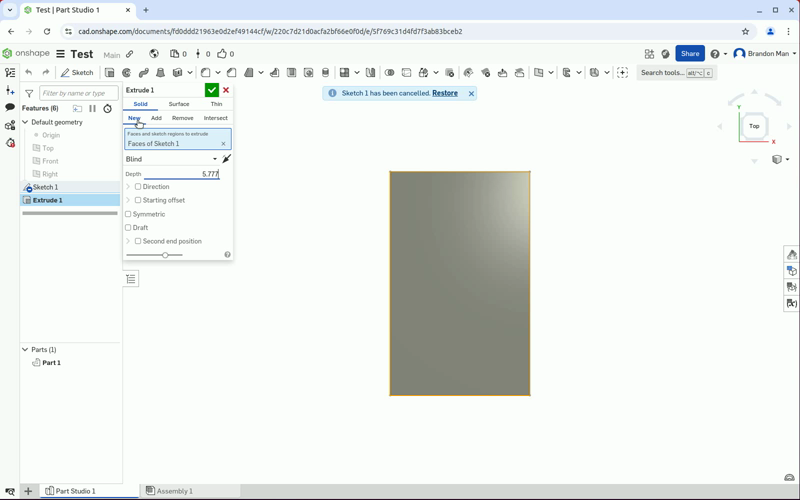
key(enter)
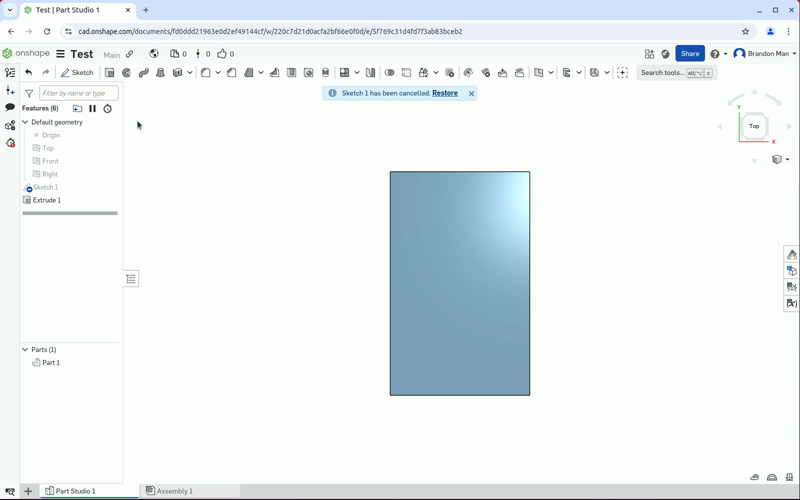
key(shift+h)
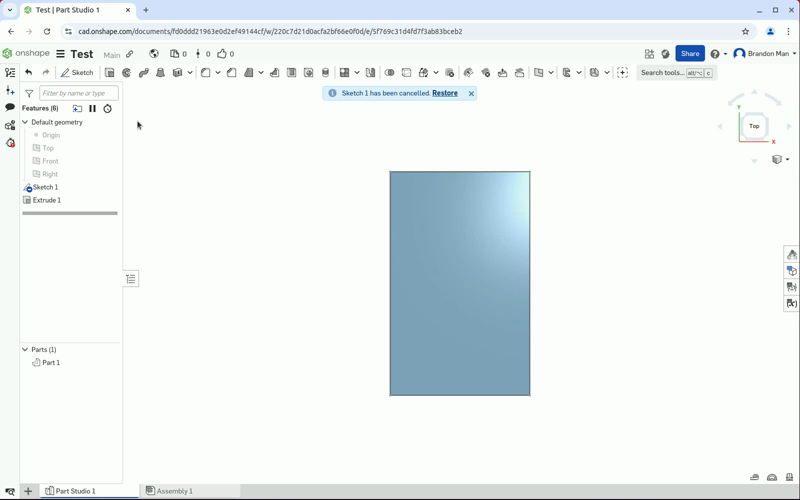
key(shift+h)
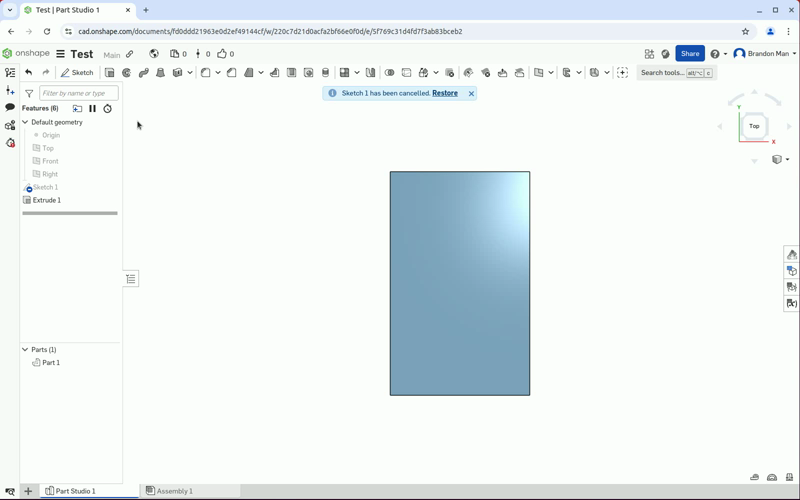
mouse_move(73, 189)
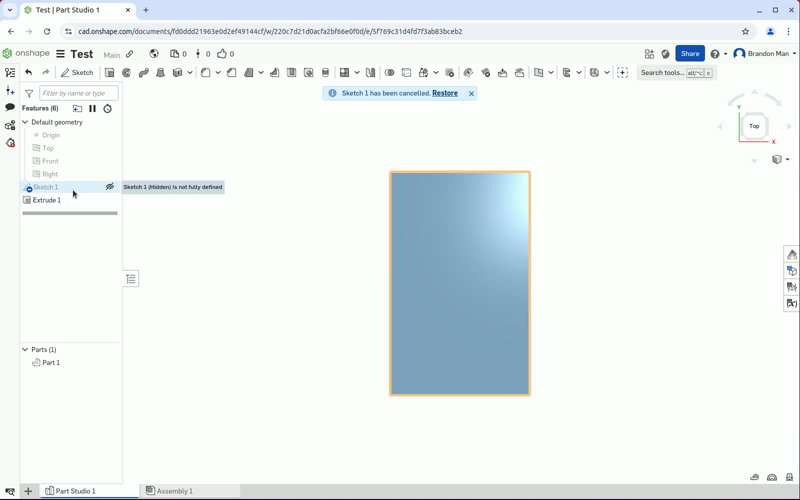
click(73, 189)
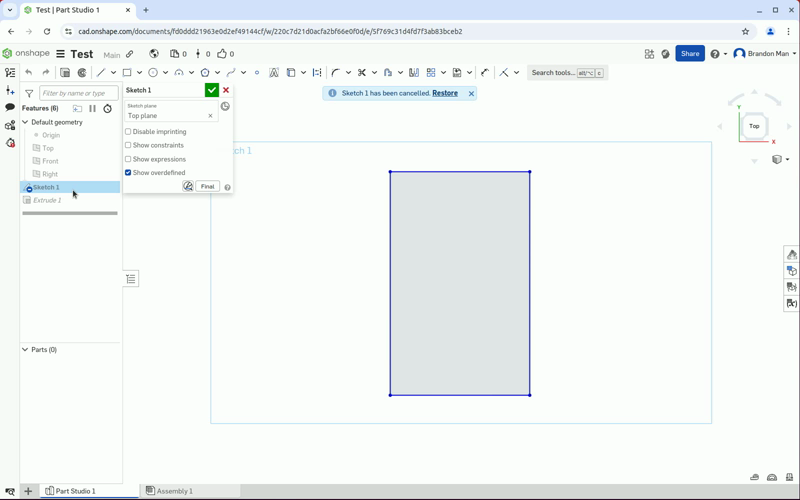
mouse_move(229, 92)
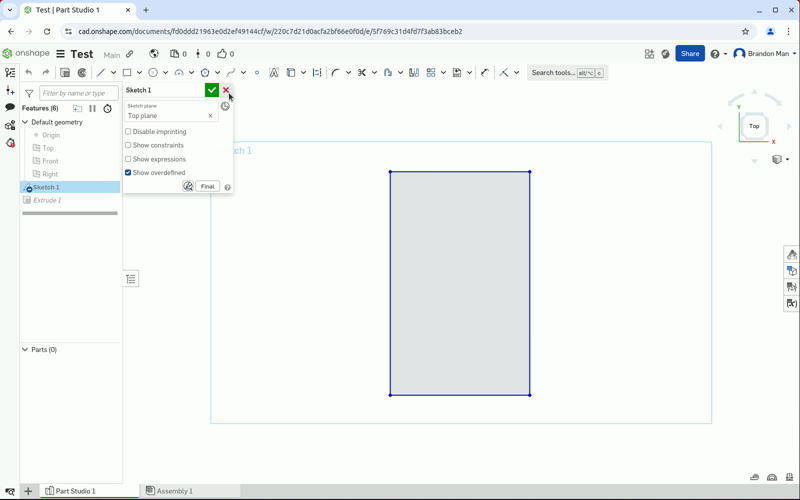
click(229, 92)
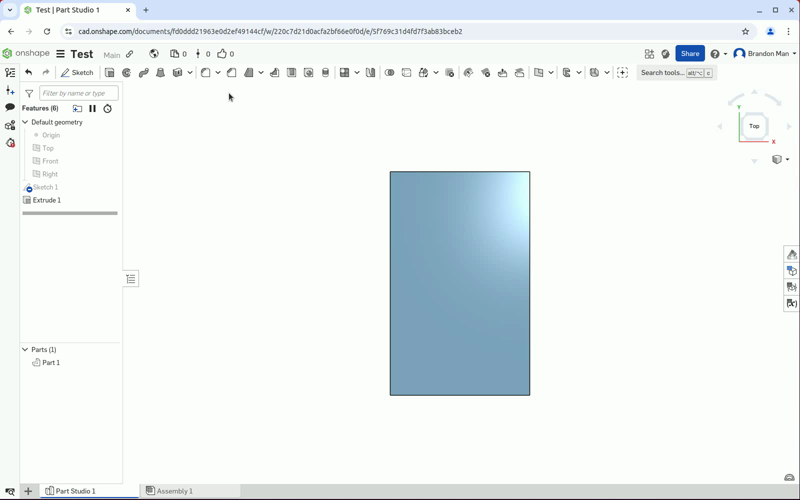
mouse_move(541, 75)
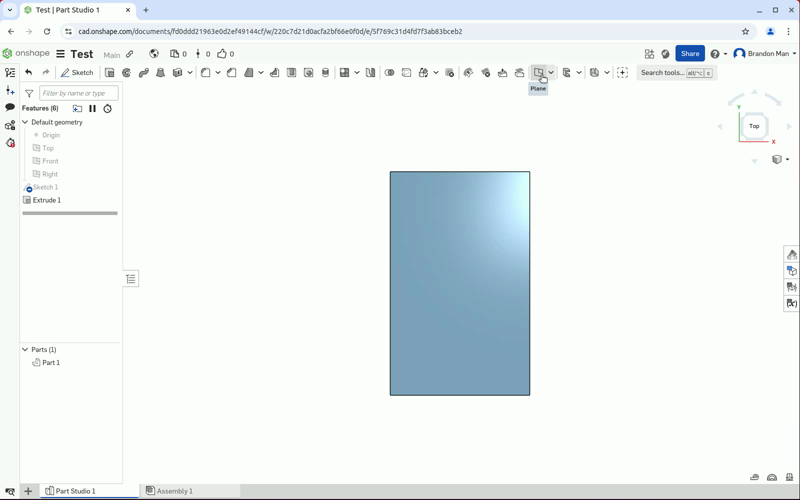
click(541, 75)
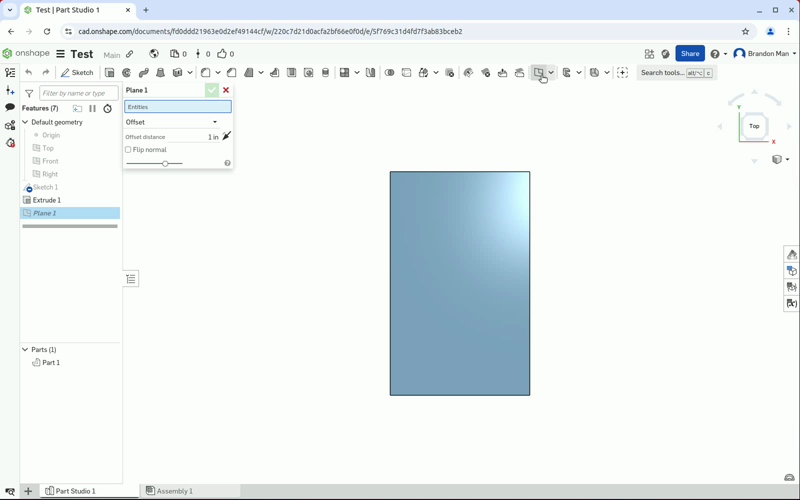
mouse_move(73, 150)
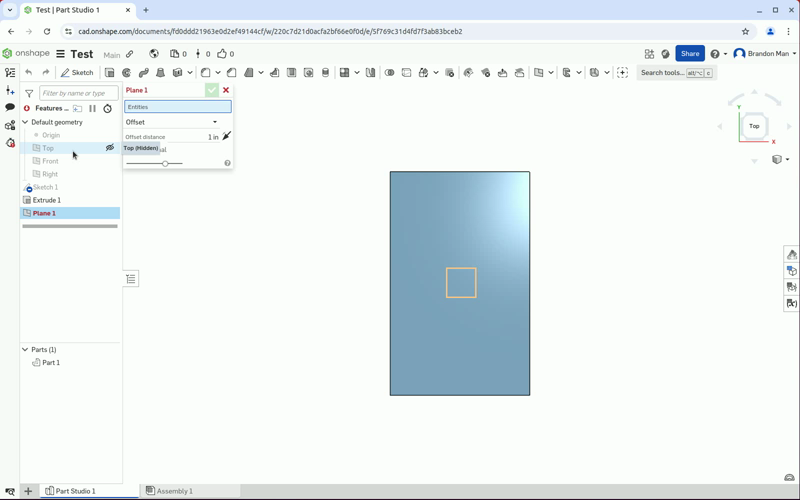
click(73, 150)
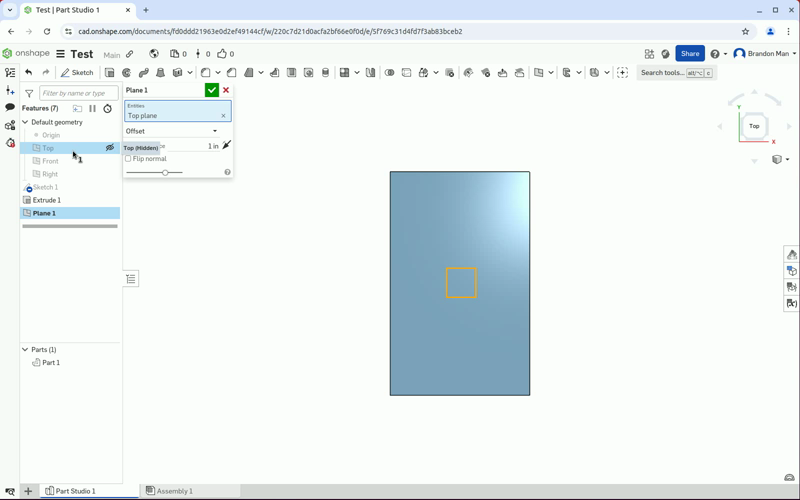
key(tab, 2)
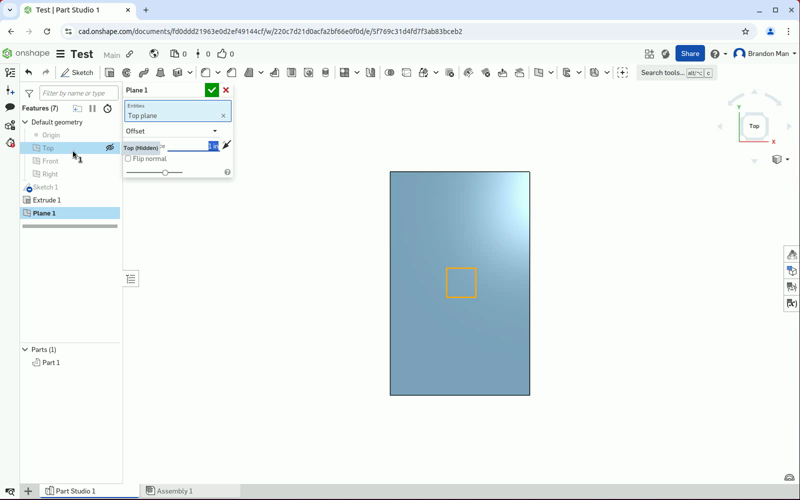
text(5.792)
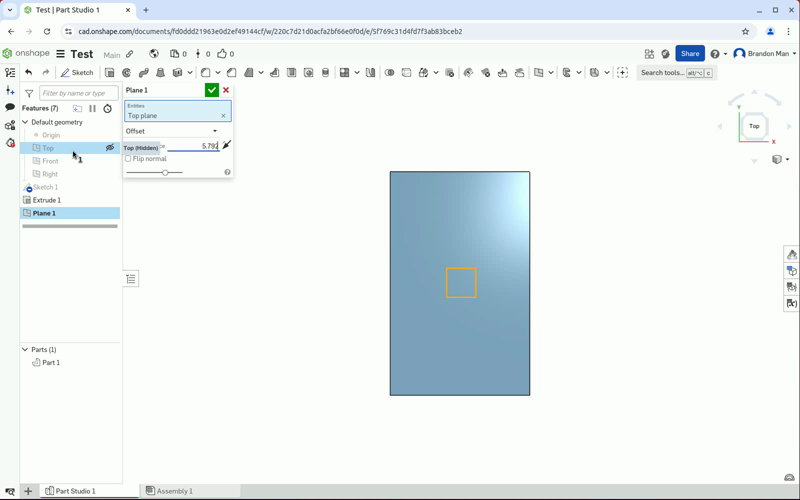
key(enter, 2)
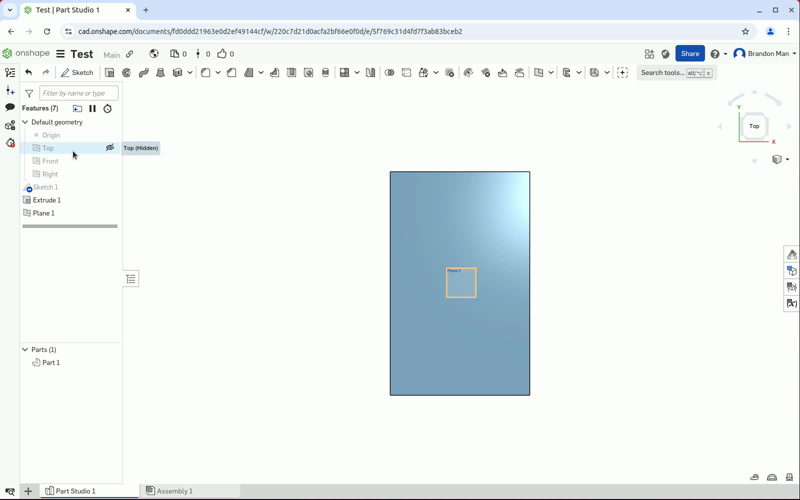
key(shift+s)
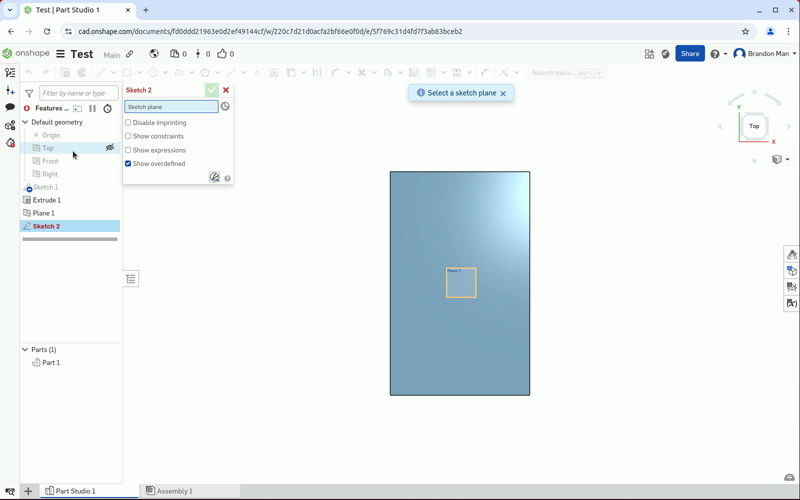
mouse_move(73, 215)
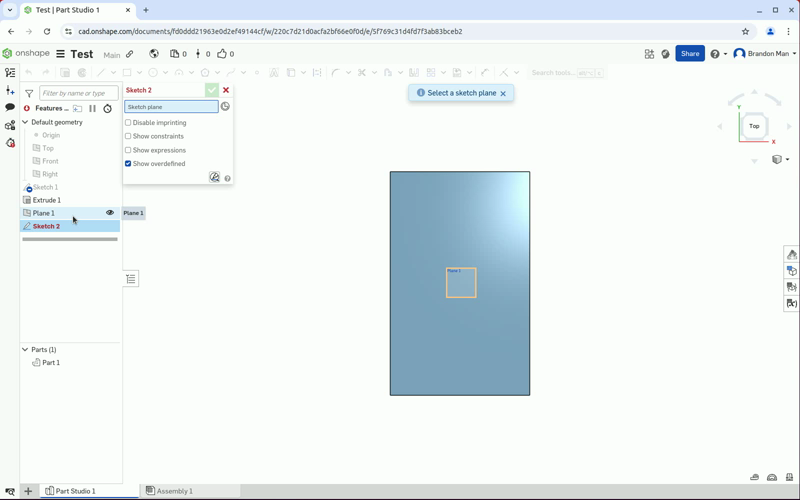
click(73, 215)
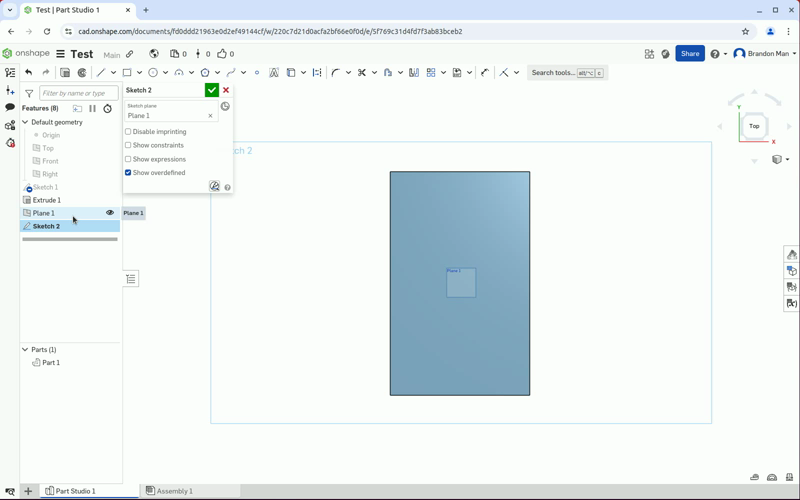
mouse_move(73, 352)
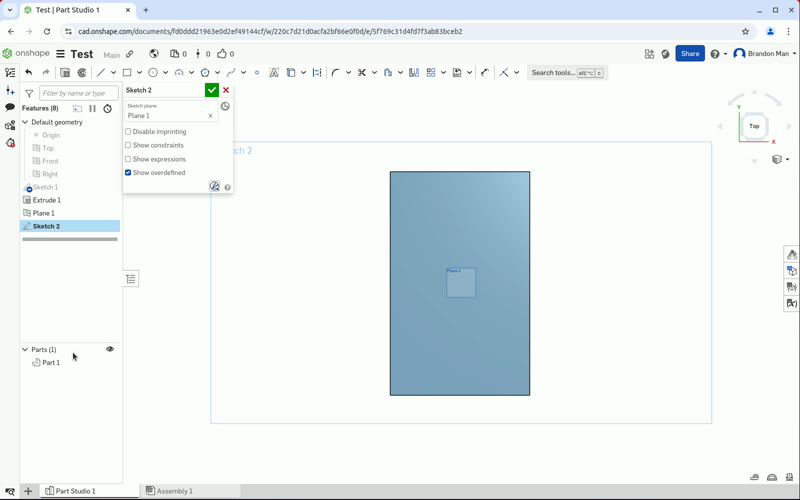
key(y)
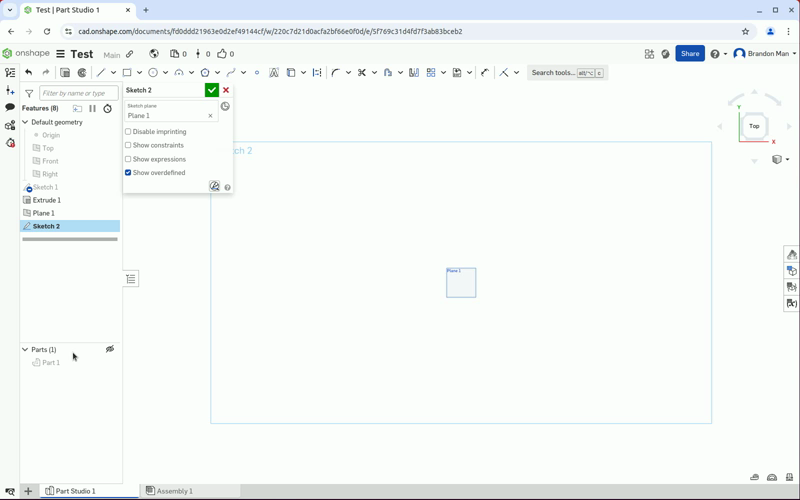
key(l)
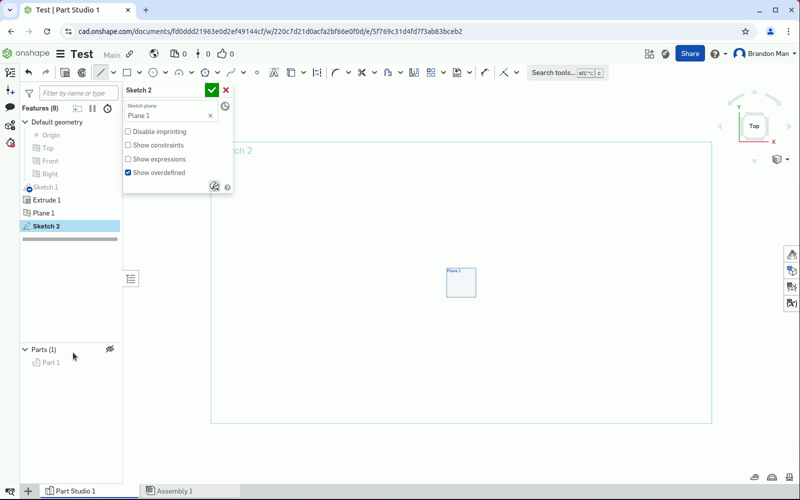
key_down(shift)
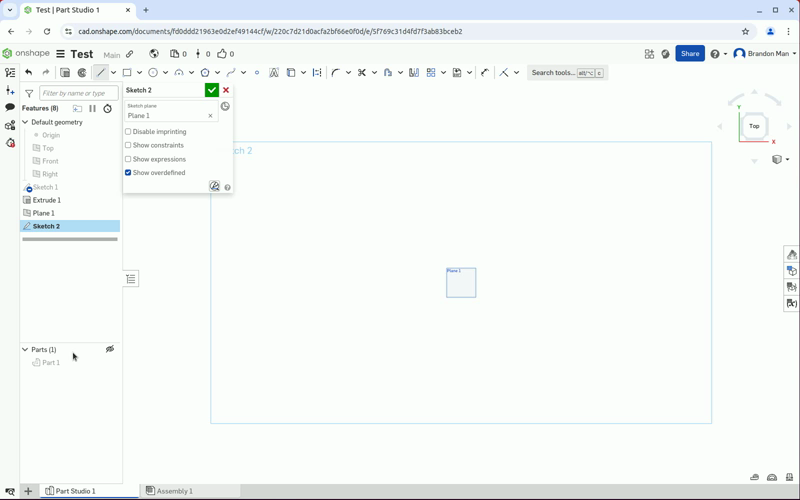
mouse_move(491, 268)
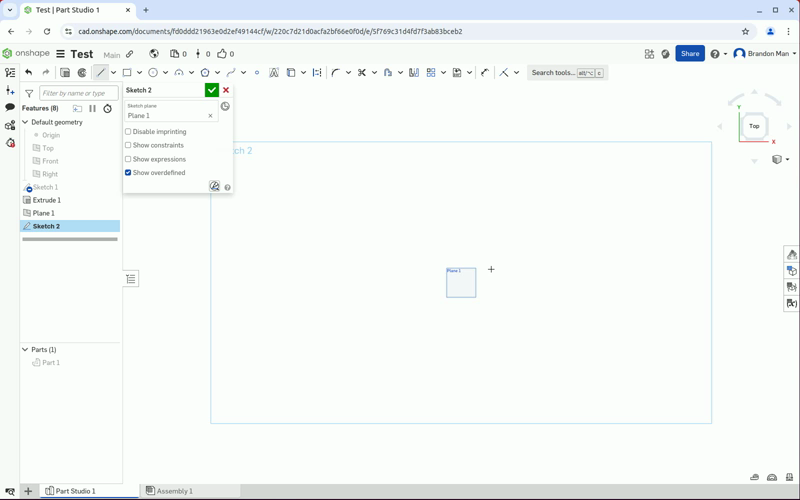
click(491, 268)
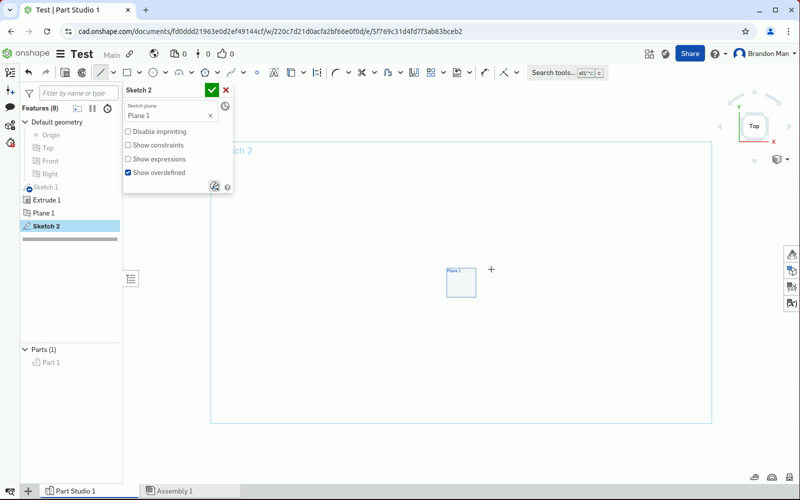
key_up(shift)
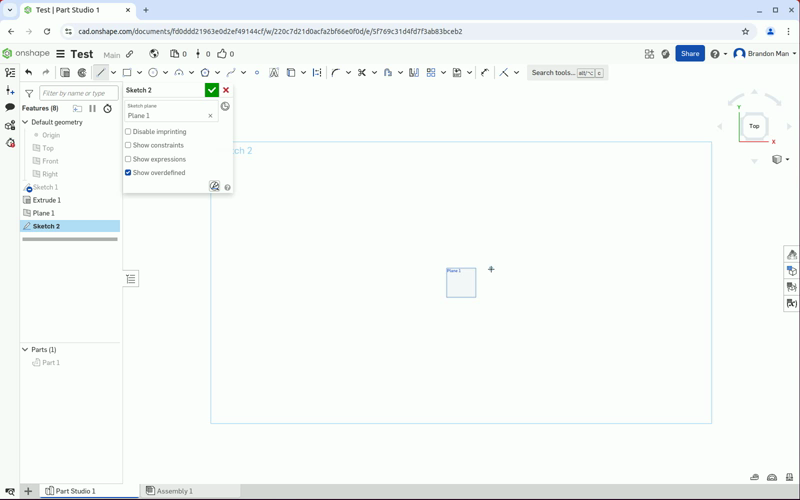
key_down(shift)
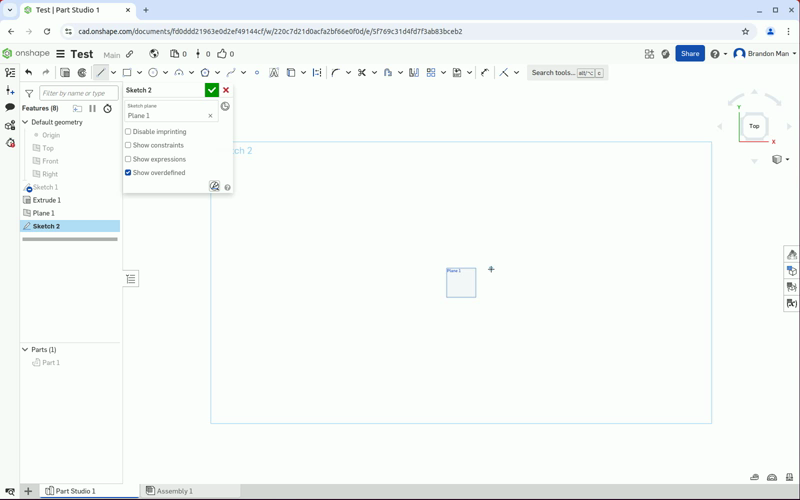
mouse_move(521, 268)
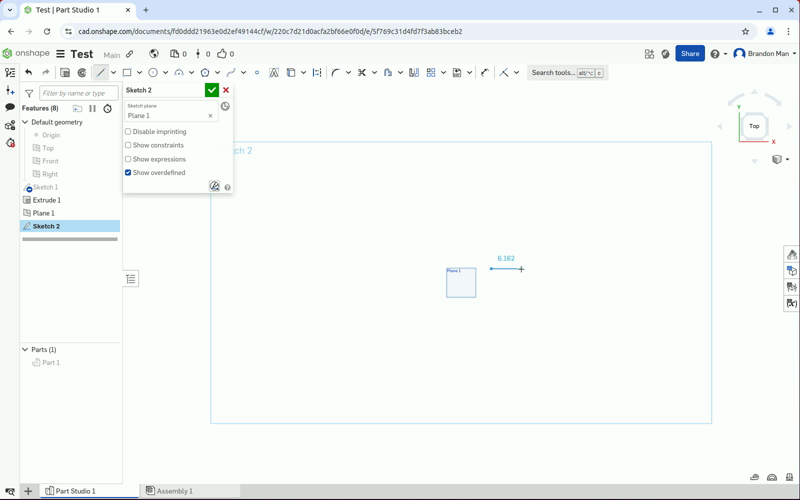
mouse_move(505, 281)
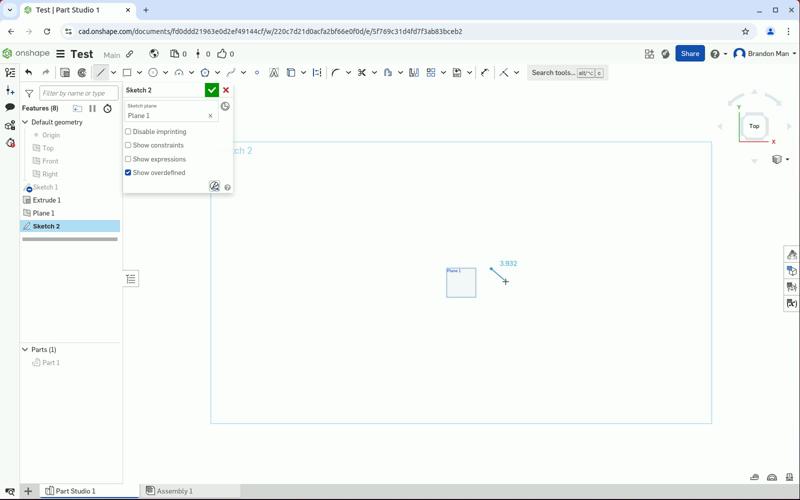
click(505, 281)
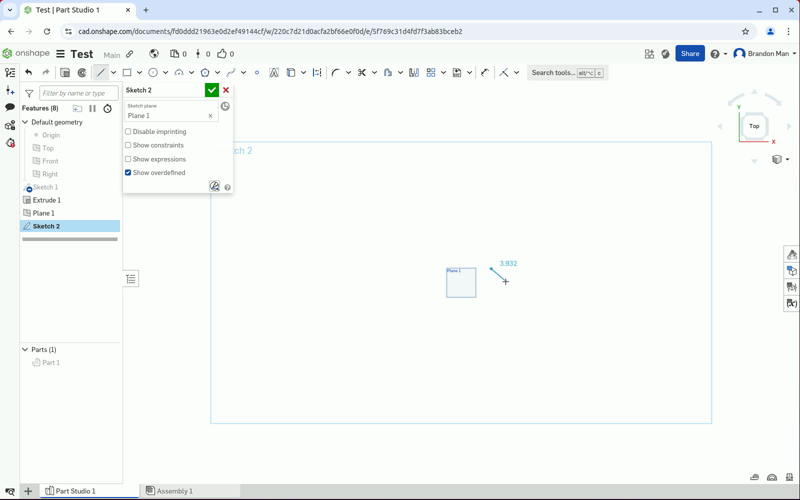
key_up(shift)
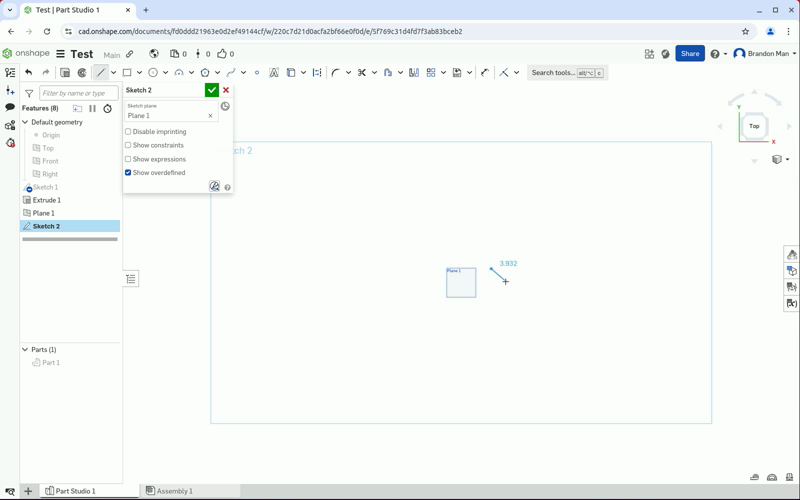
key_down(shift)
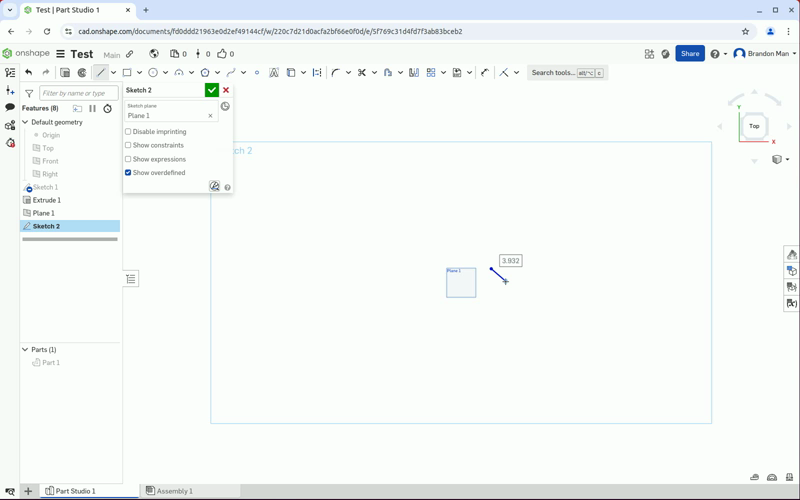
mouse_move(535, 281)
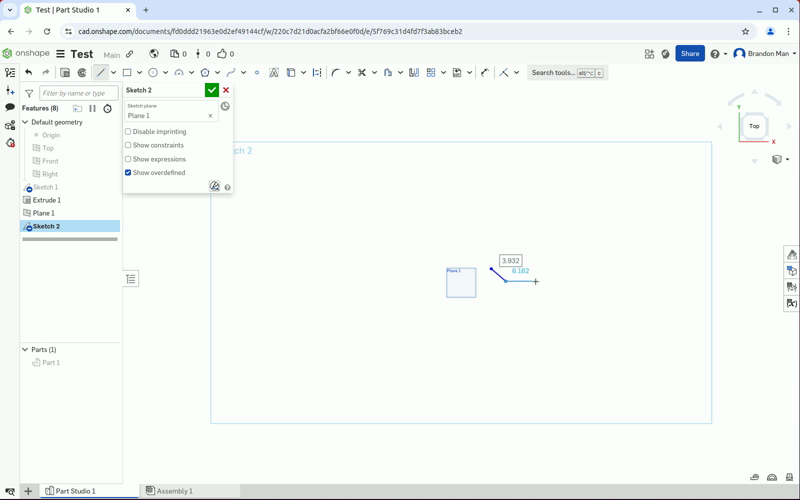
mouse_move(519, 267)
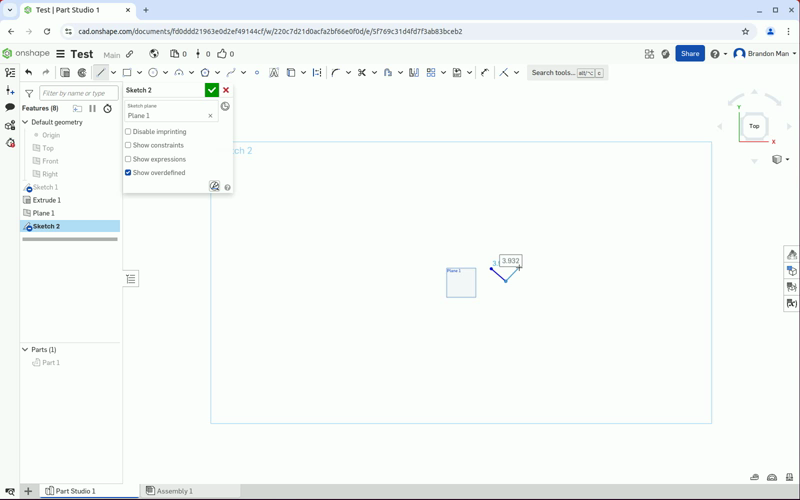
click(519, 267)
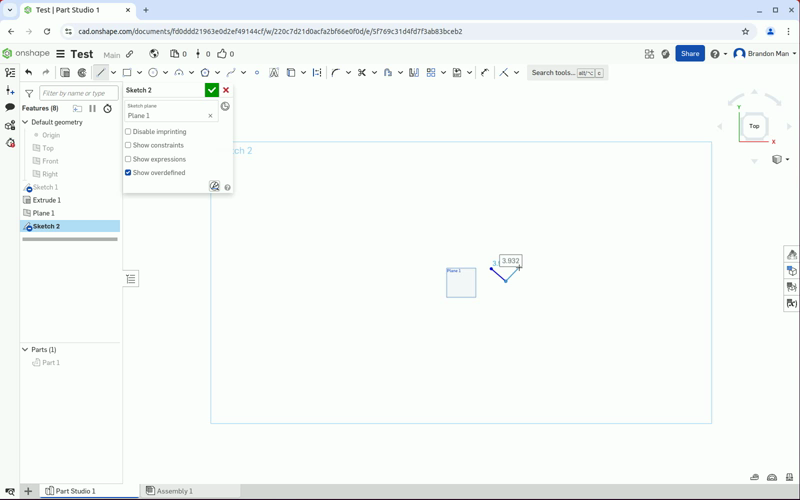
key_up(shift)
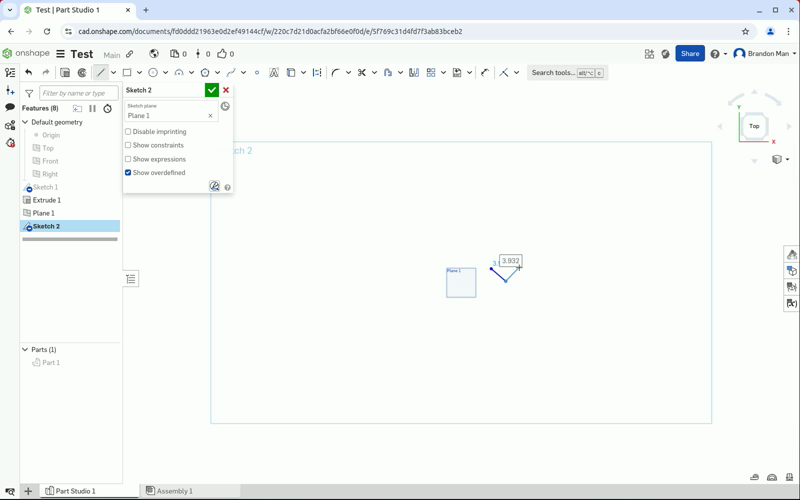
key_down(shift)
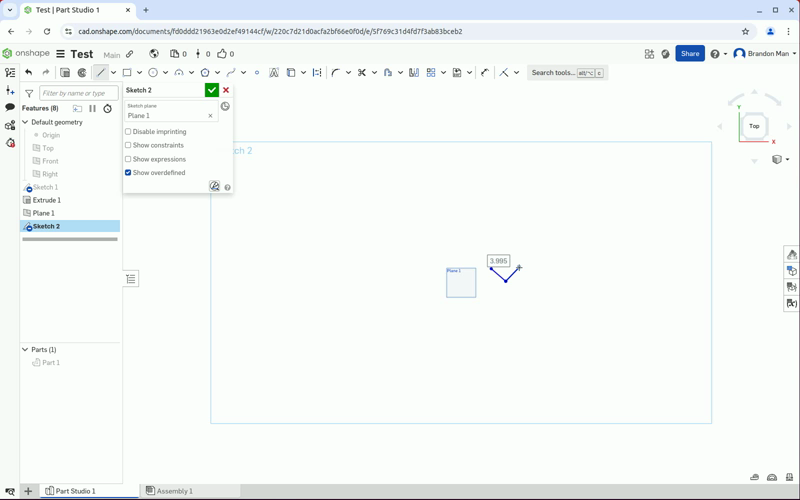
mouse_move(549, 267)
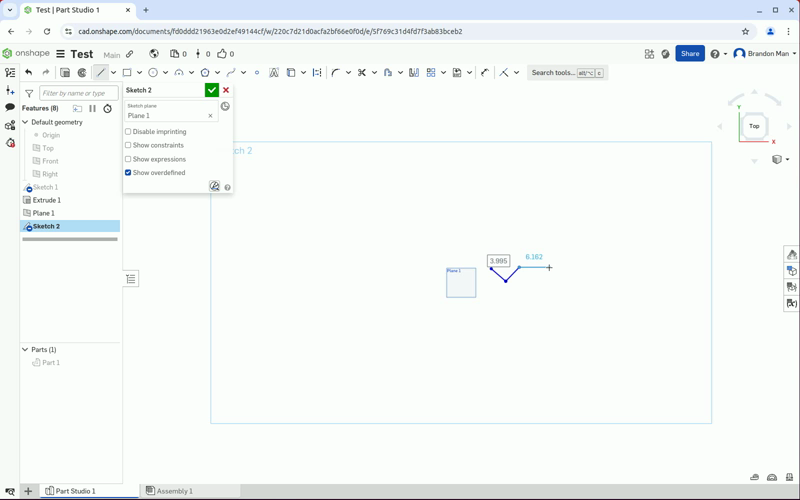
mouse_move(519, 214)
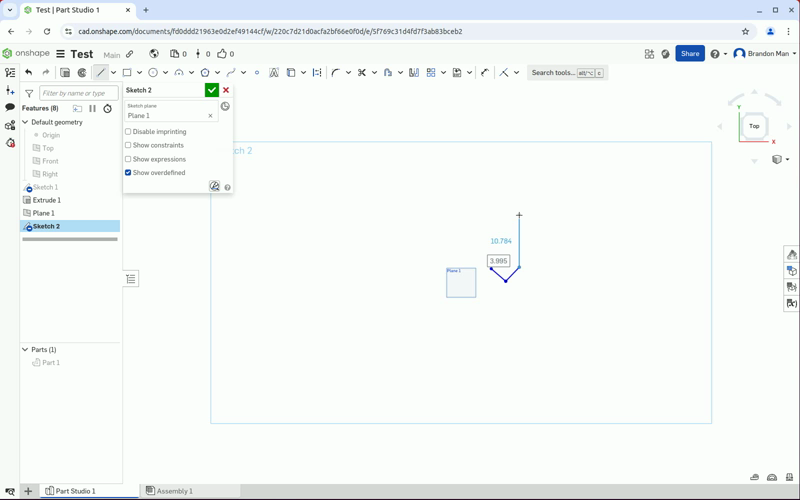
click(519, 214)
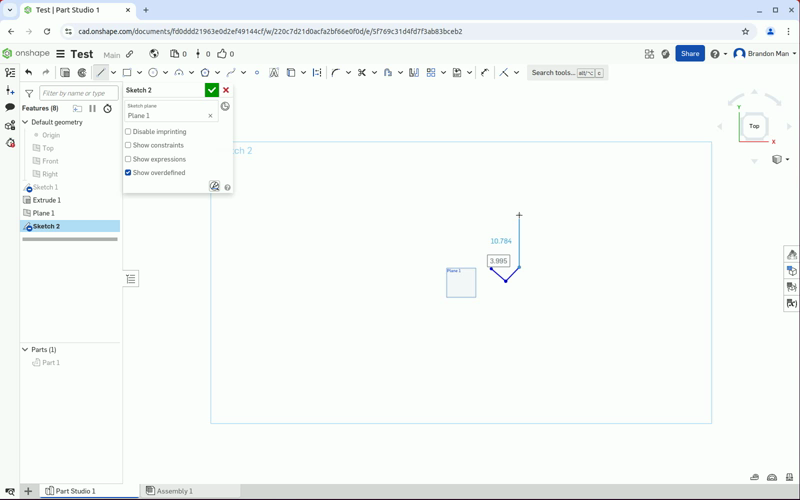
key_up(shift)
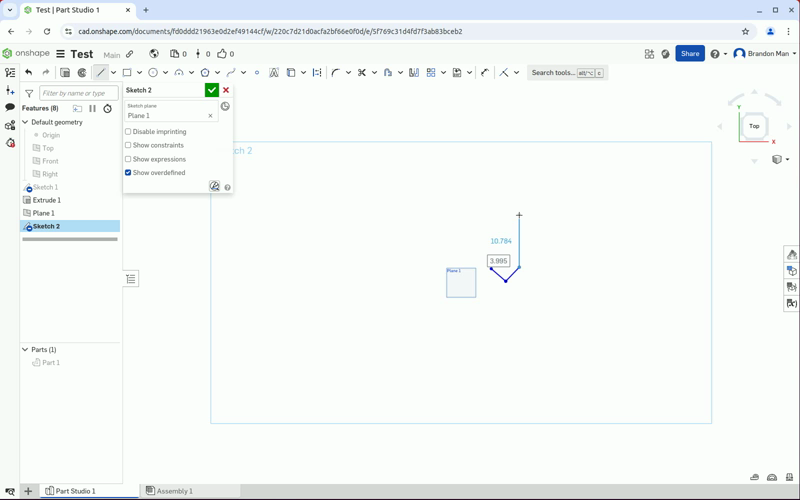
key_down(shift)
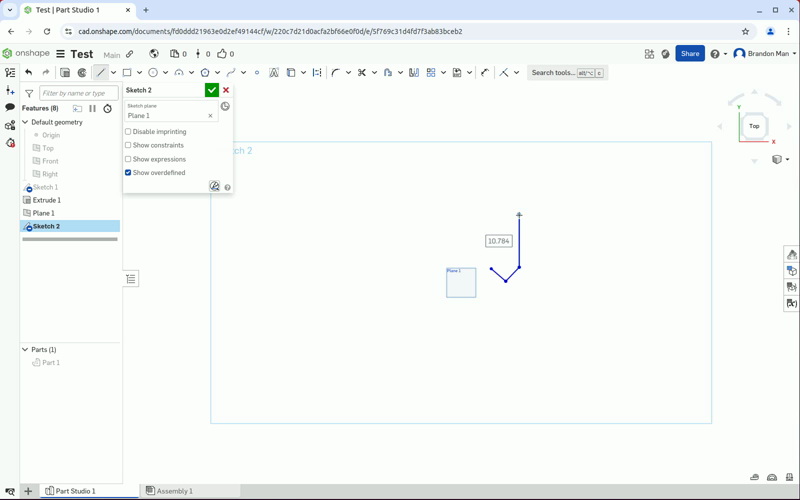
mouse_move(549, 214)
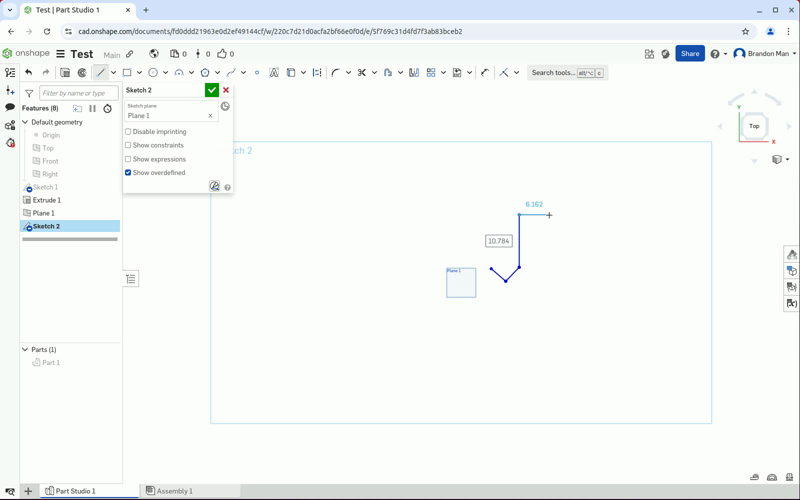
mouse_move(505, 200)
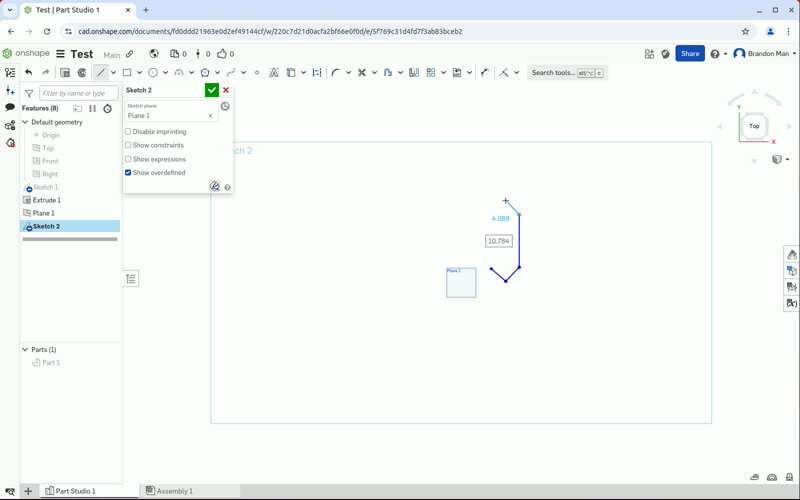
click(505, 200)
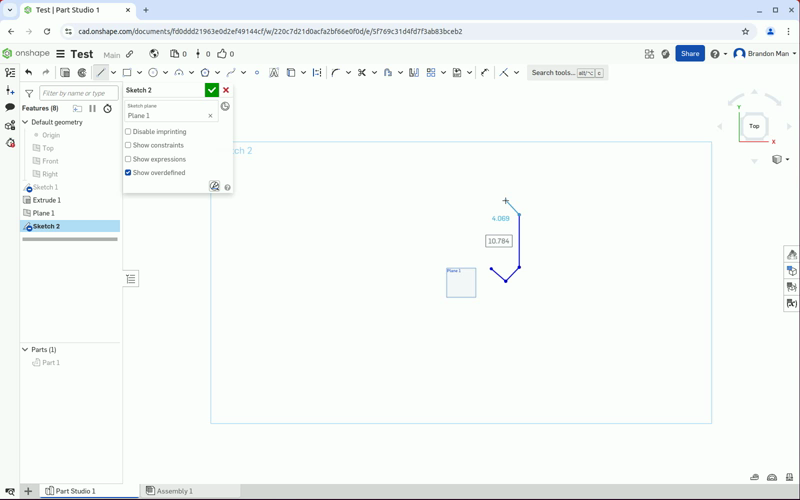
key_up(shift)
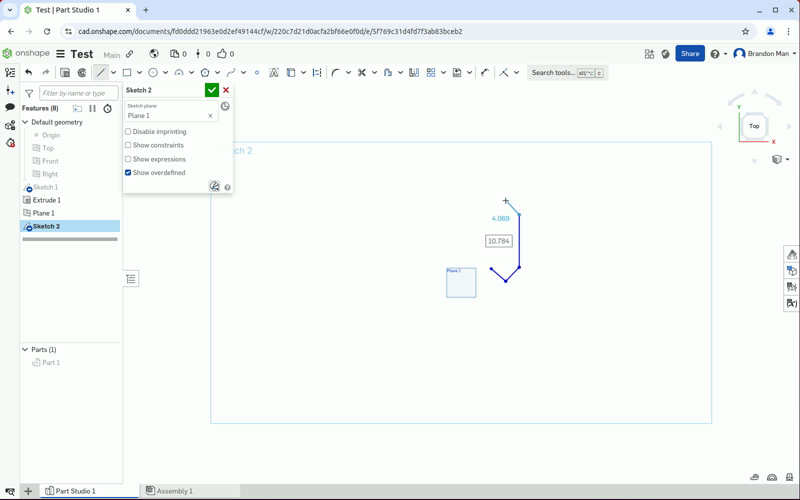
key_down(shift)
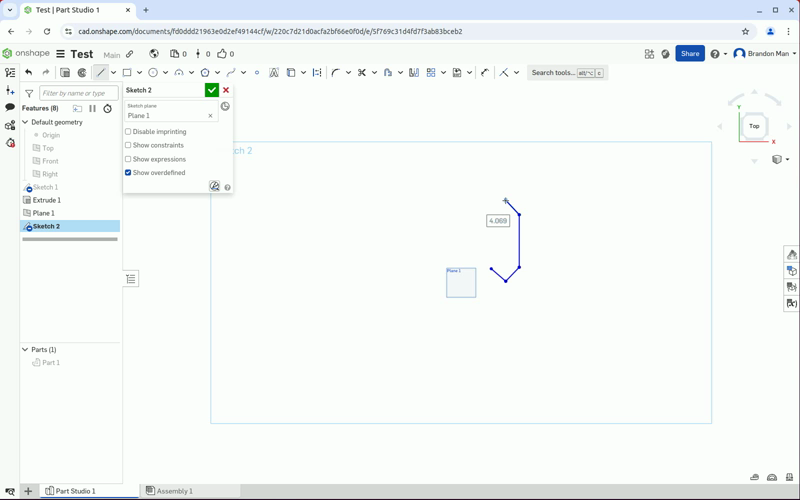
mouse_move(535, 200)
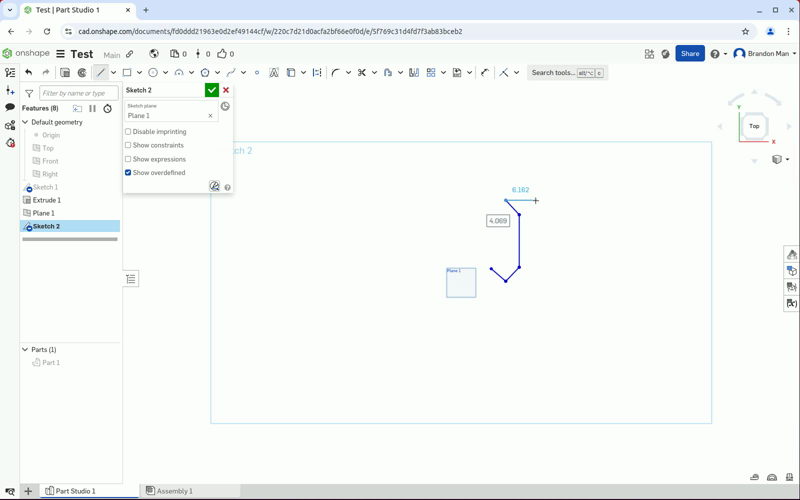
mouse_move(491, 214)
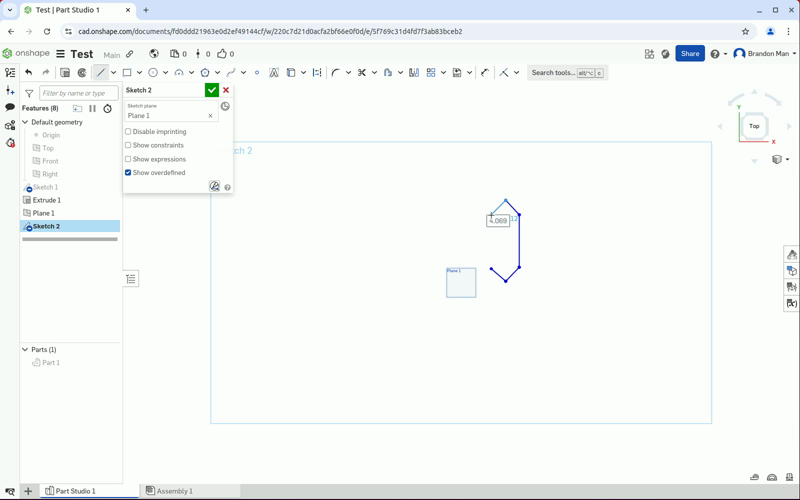
click(491, 214)
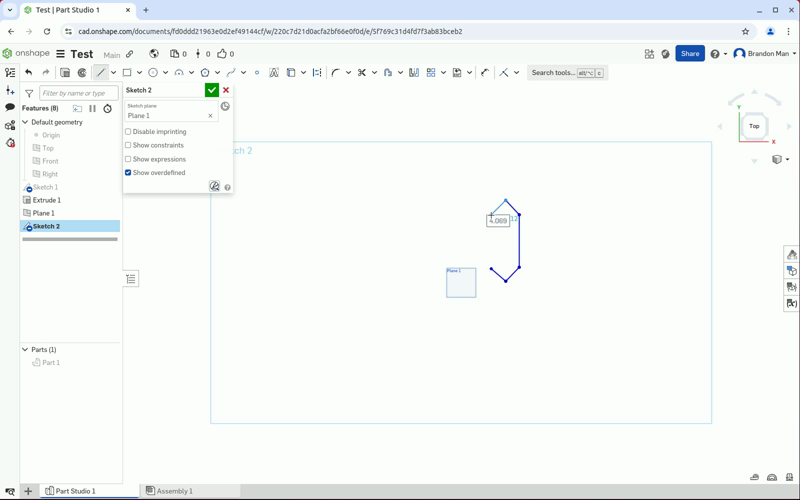
key_up(shift)
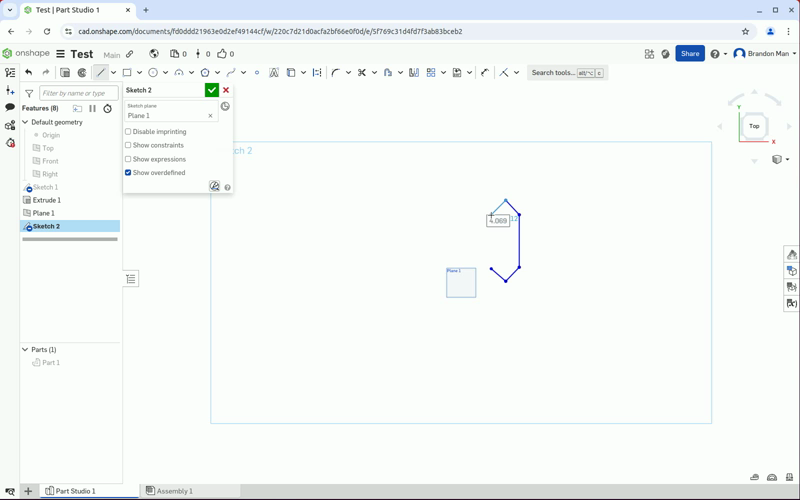
mouse_move(521, 214)
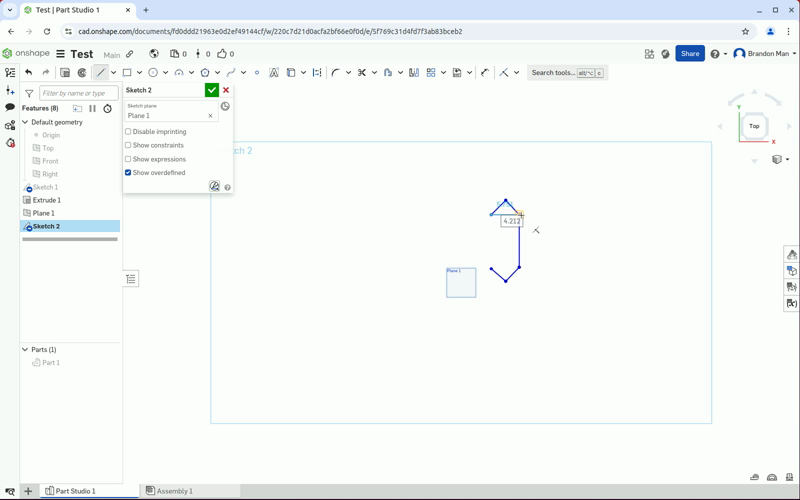
key_down(shift)
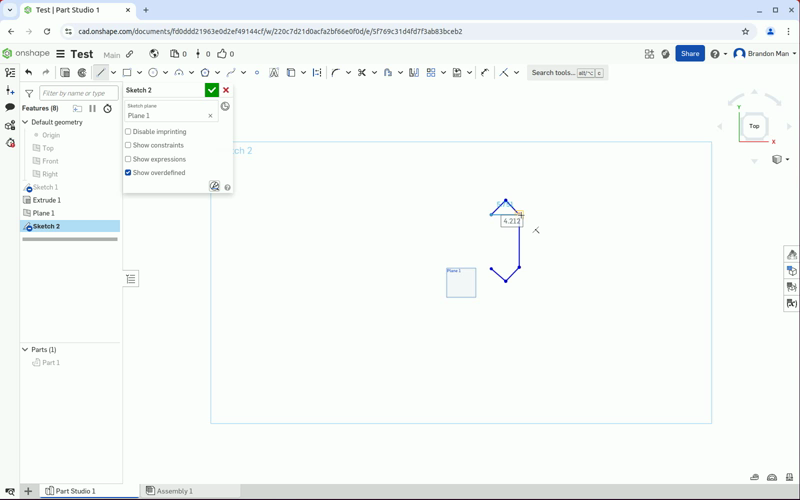
mouse_move(491, 268)
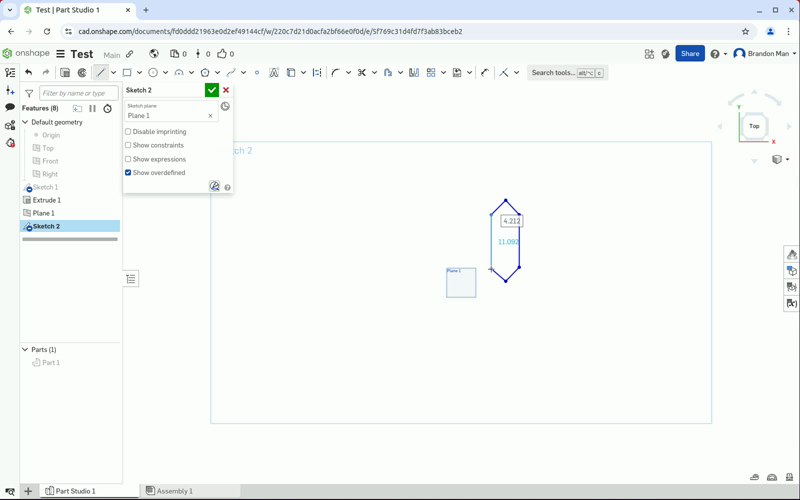
key_up(shift)
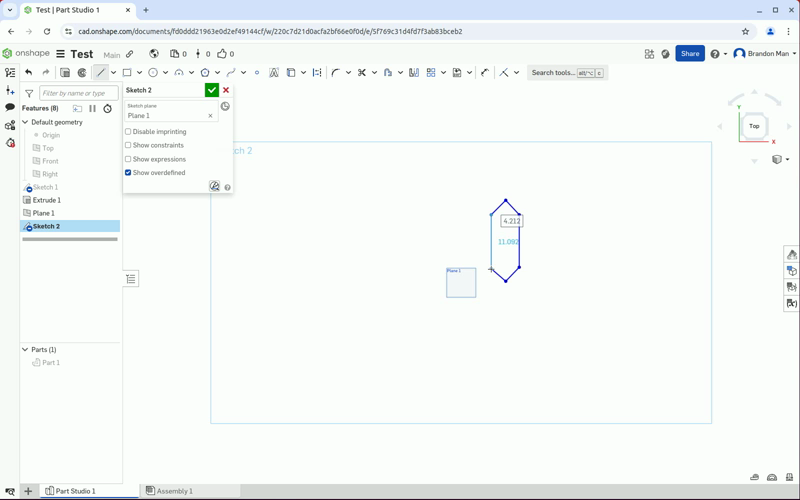
click(491, 268)
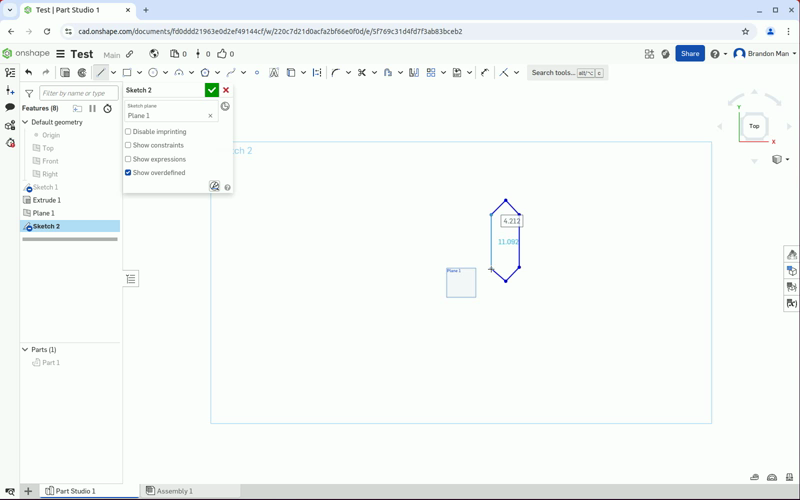
key(esc)
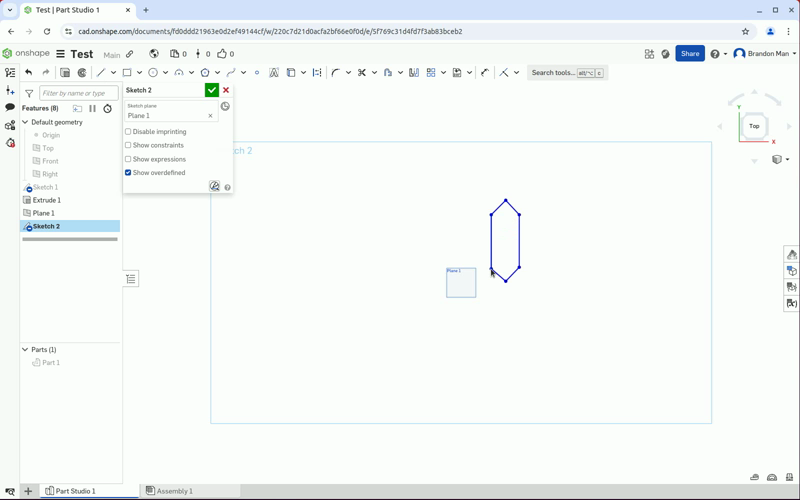
mouse_move(495, 249)
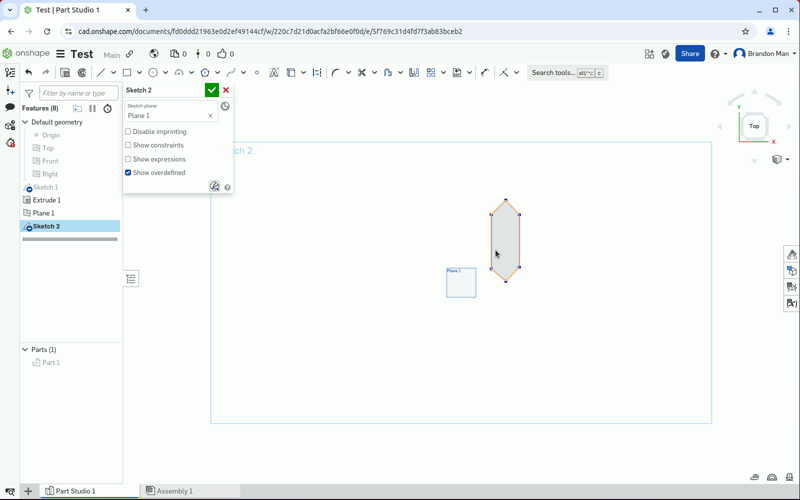
click(495, 249)
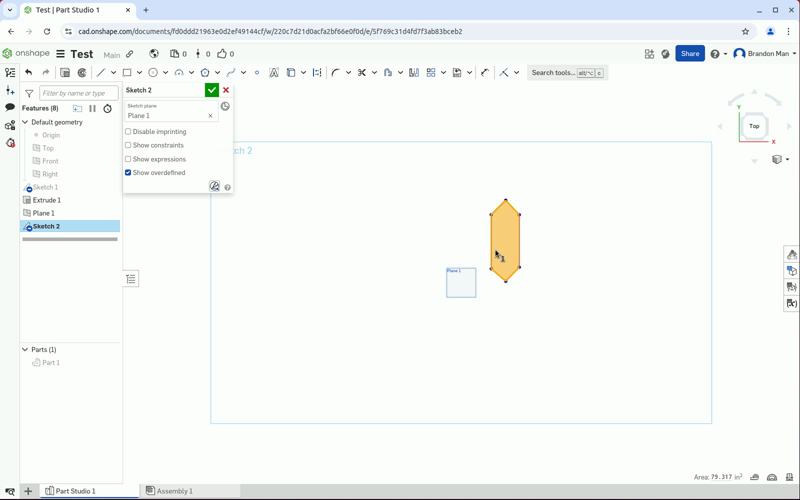
mouse_move(73, 352)
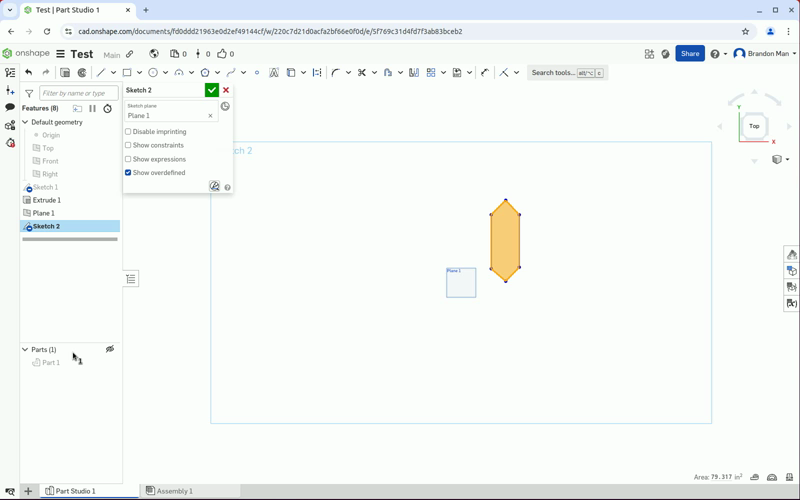
key(shift+y)
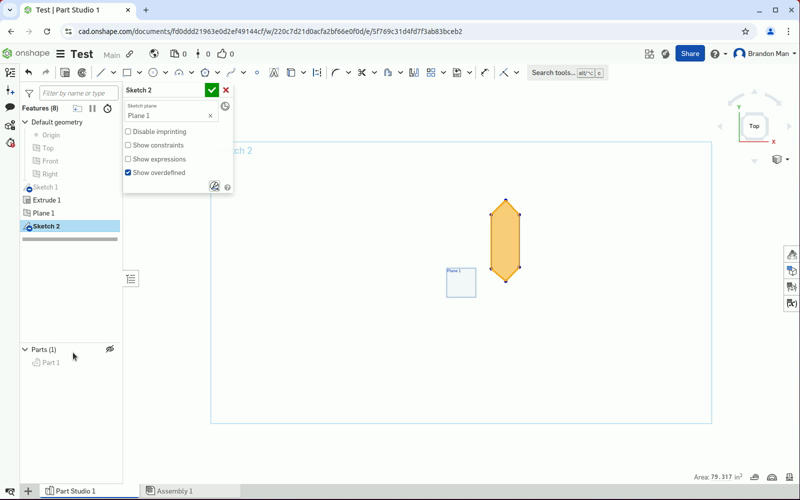
key(shift+e)
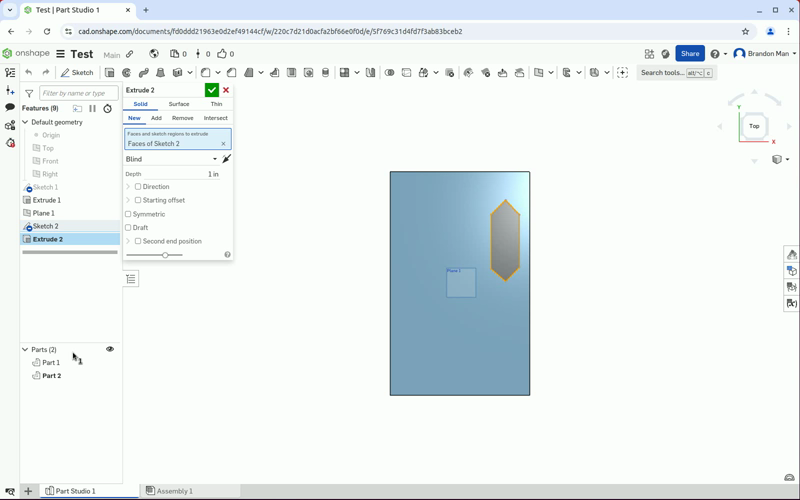
mouse_move(143, 106)
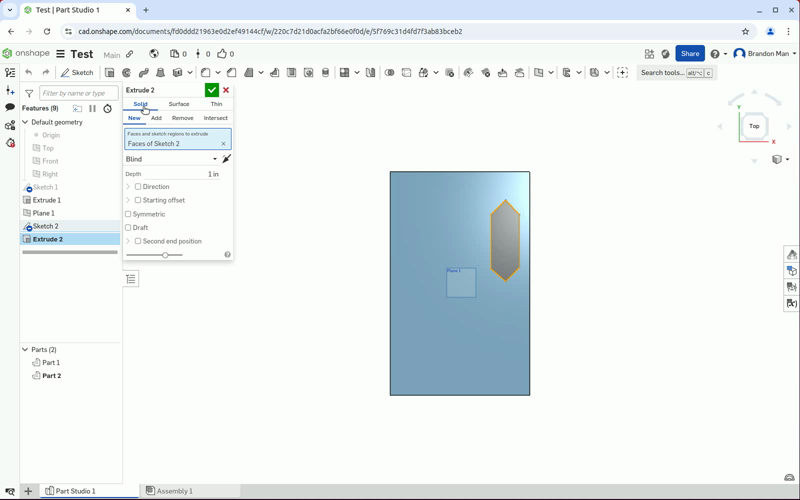
click(143, 106)
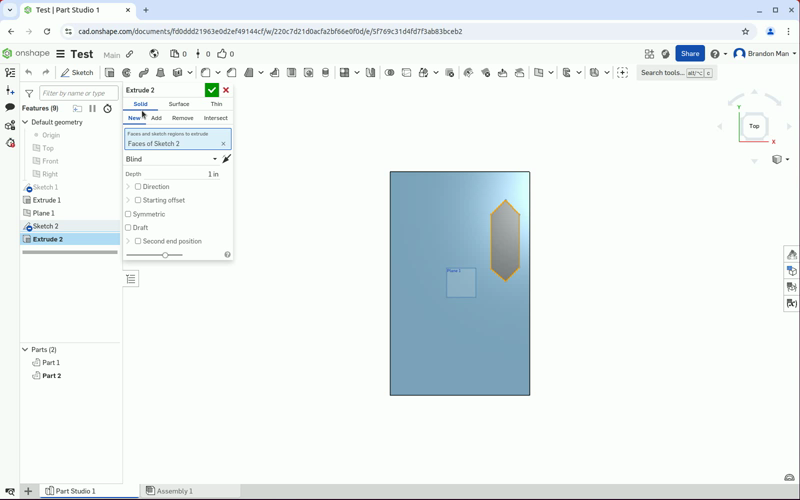
mouse_move(137, 120)
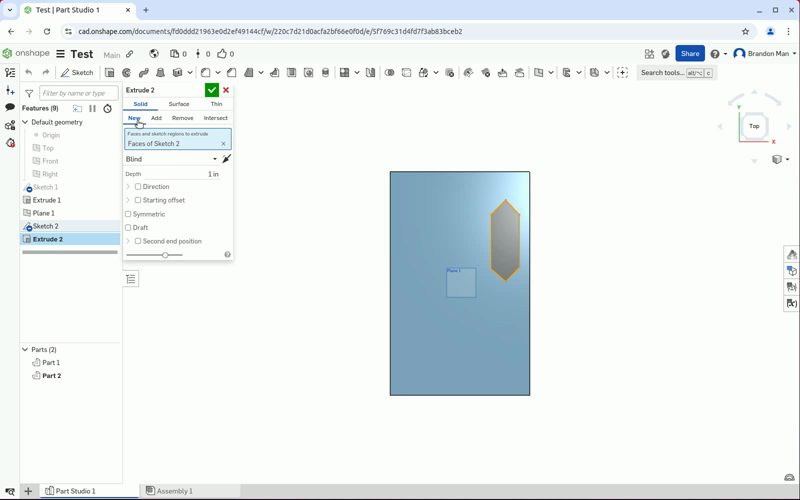
click(137, 120)
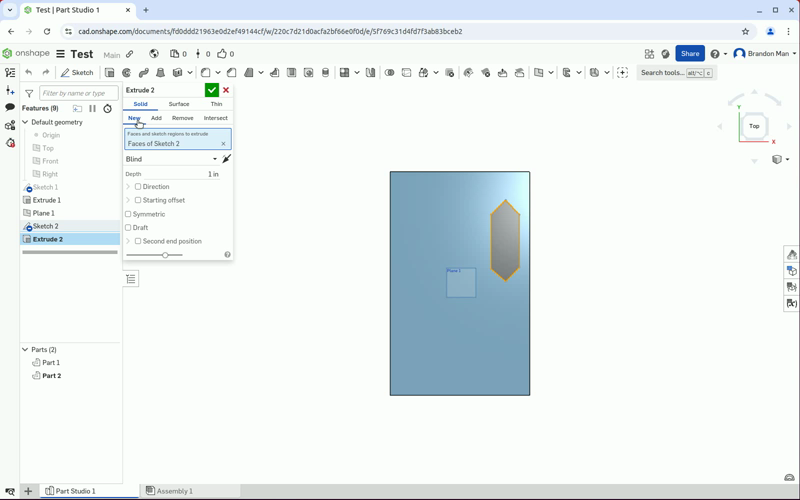
key(tab, 4)
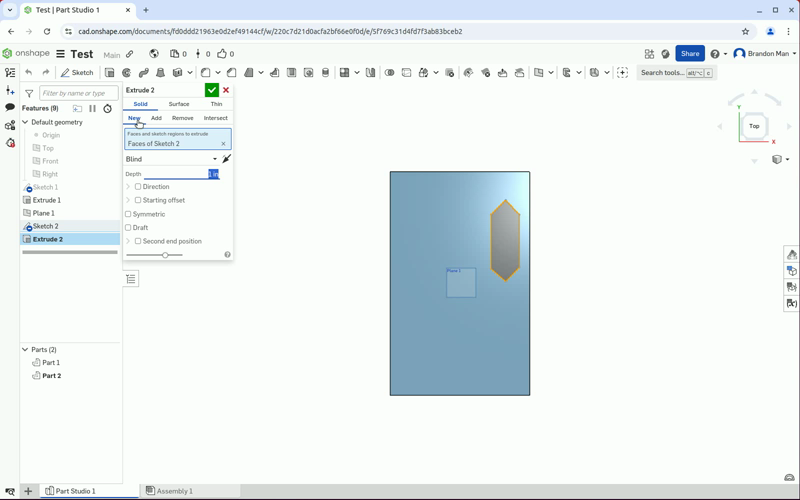
text(5.777)
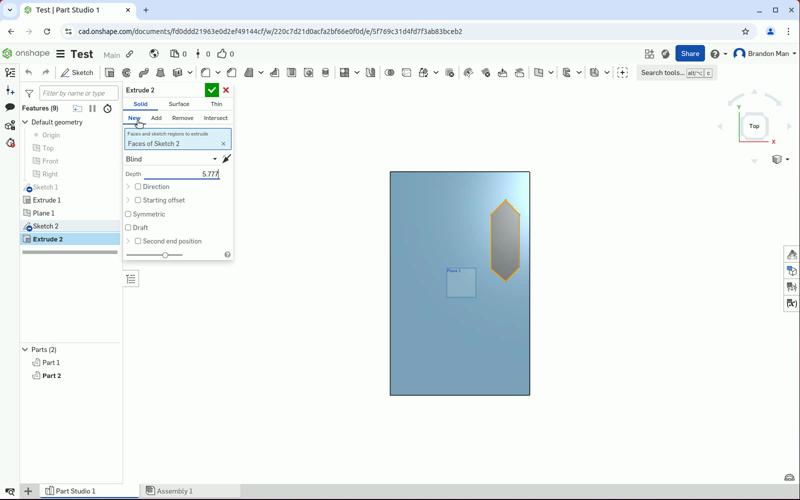
key(enter)
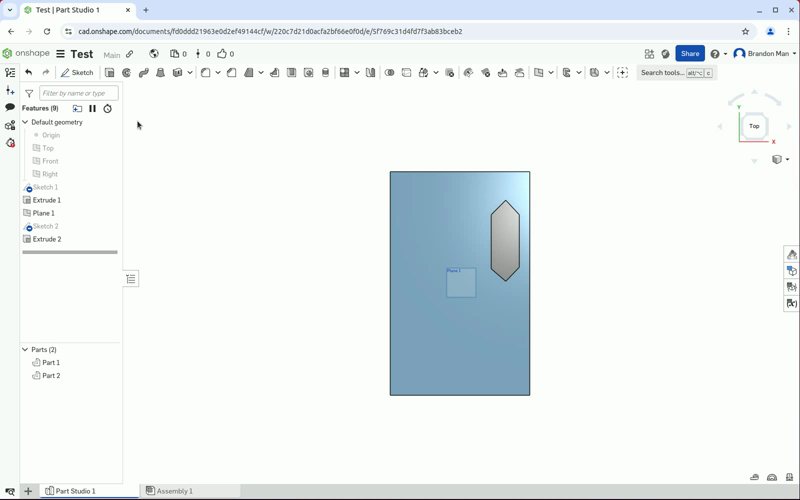
key(shift+h)
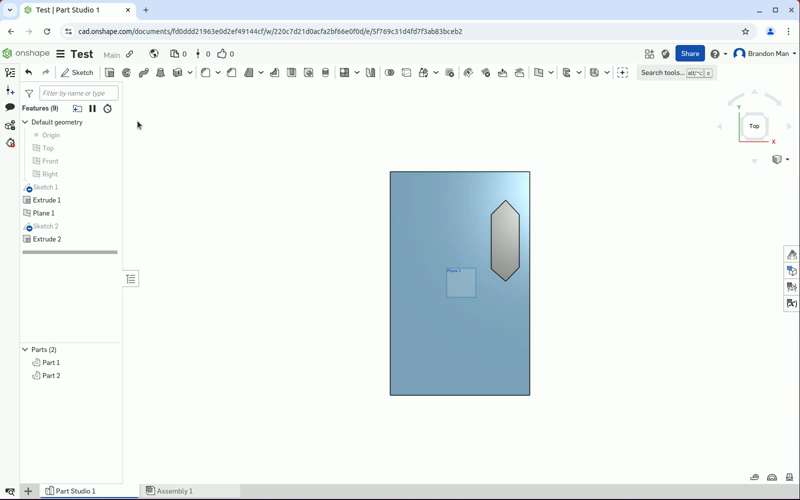
key(shift+h)
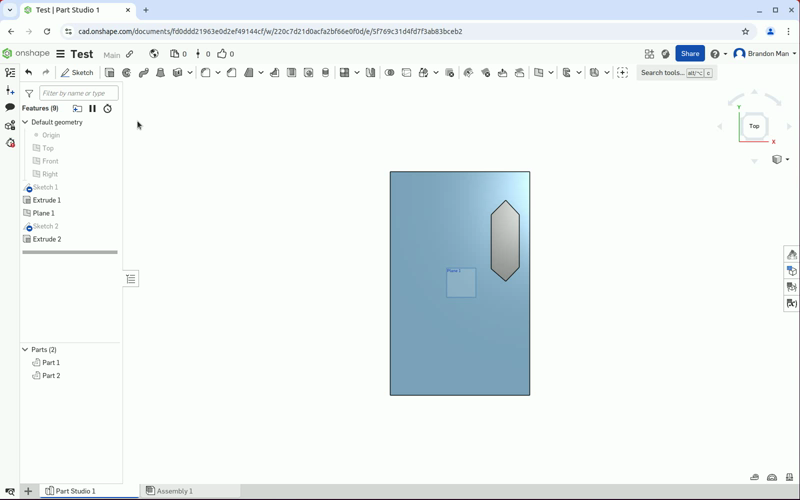
mouse_move(73, 189)
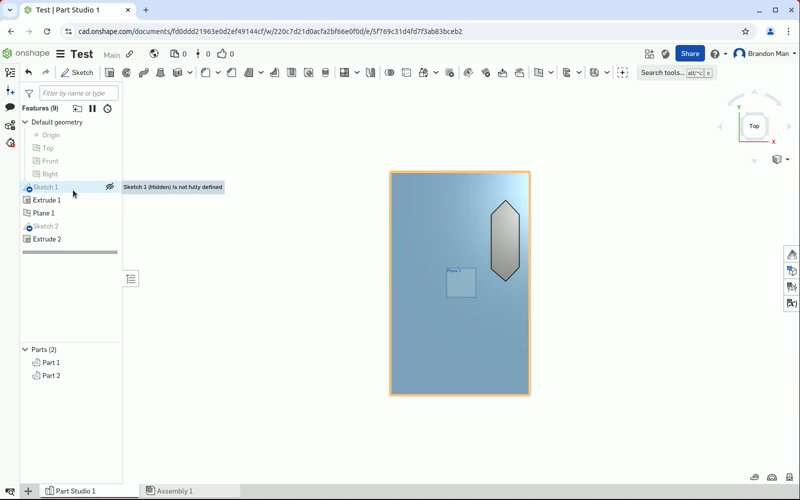
click(73, 189)
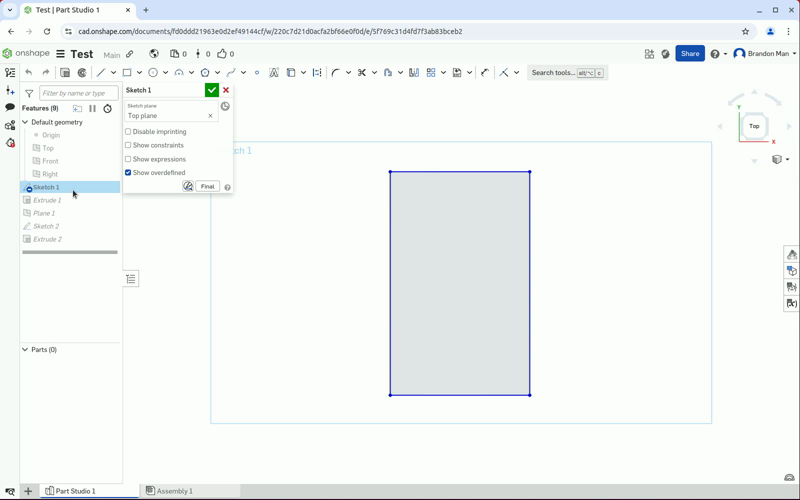
mouse_move(229, 92)
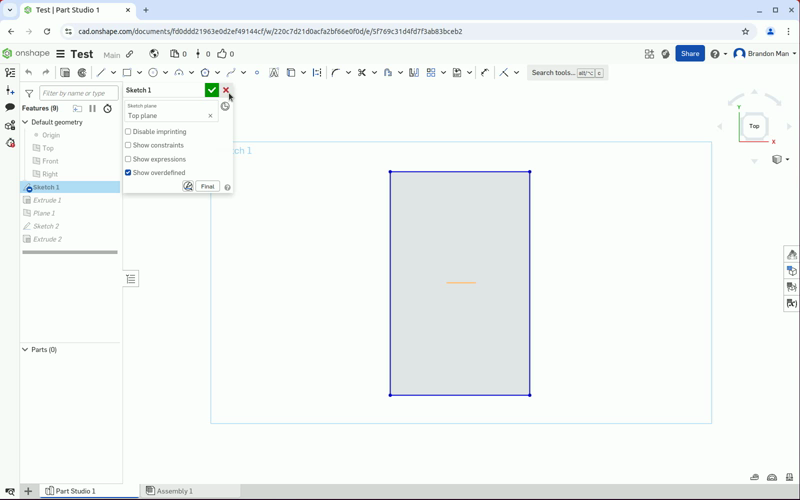
click(229, 92)
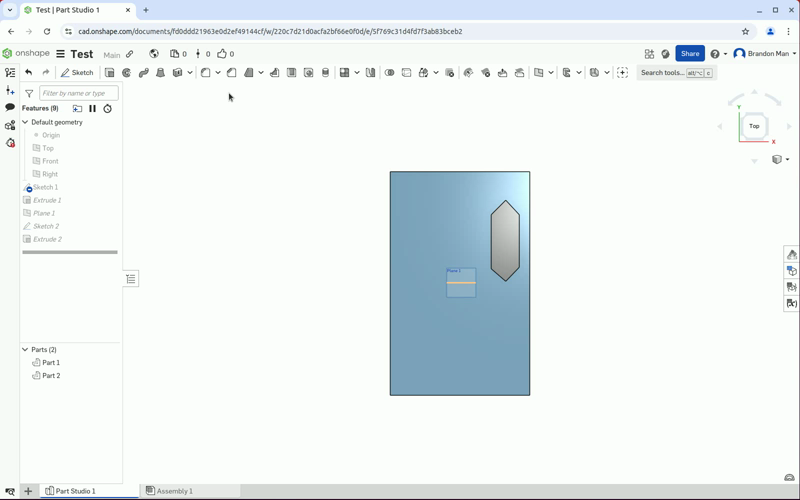
key(shift+s)
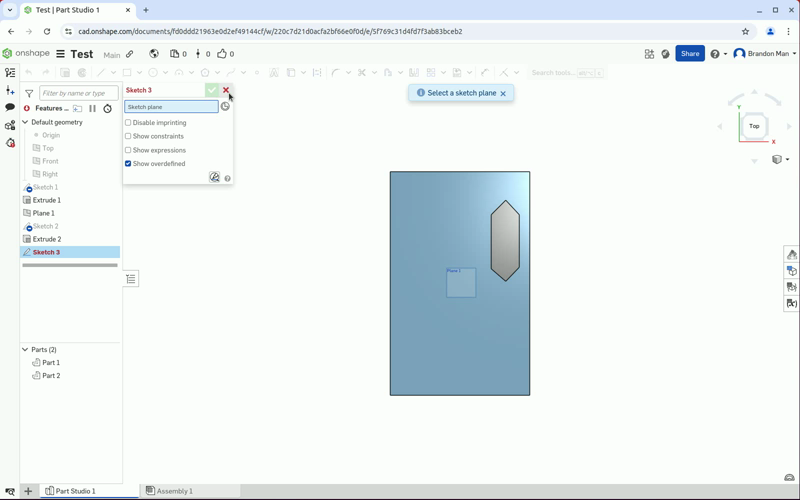
mouse_move(73, 215)
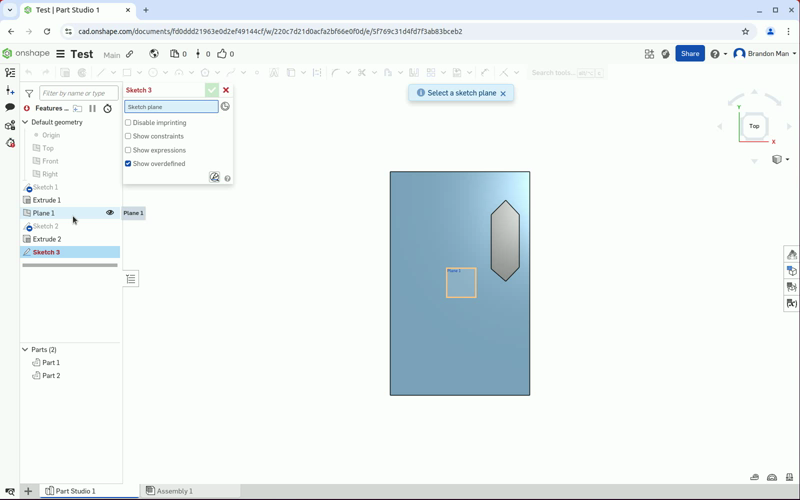
click(73, 215)
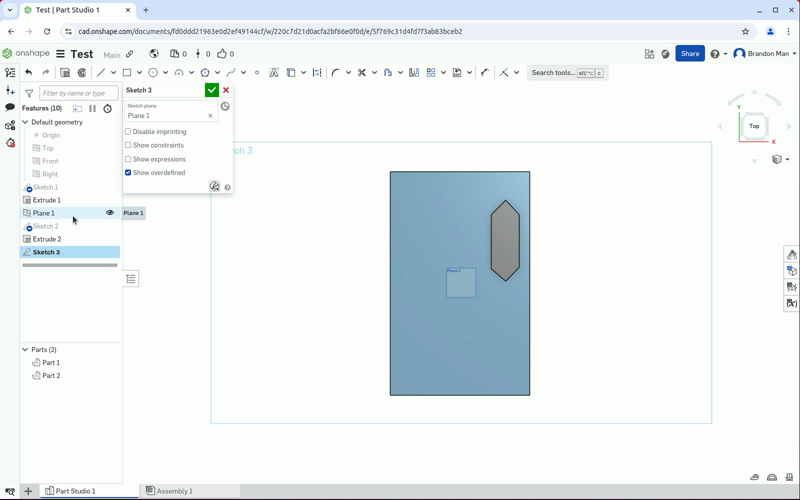
mouse_move(73, 352)
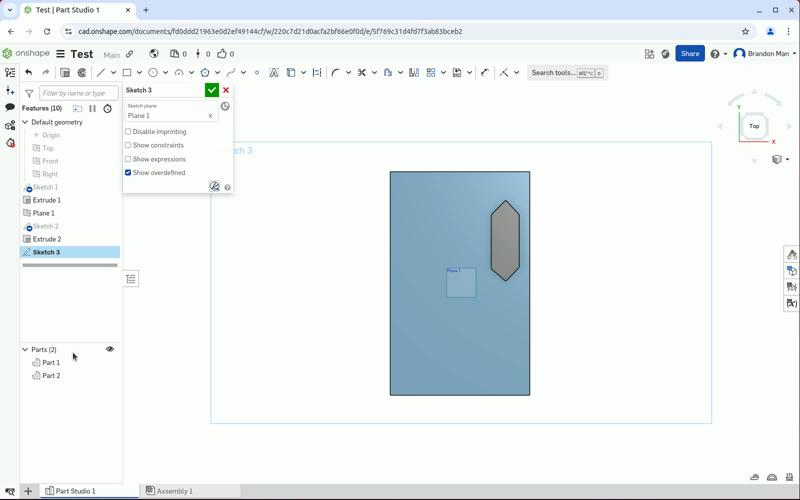
key(y)
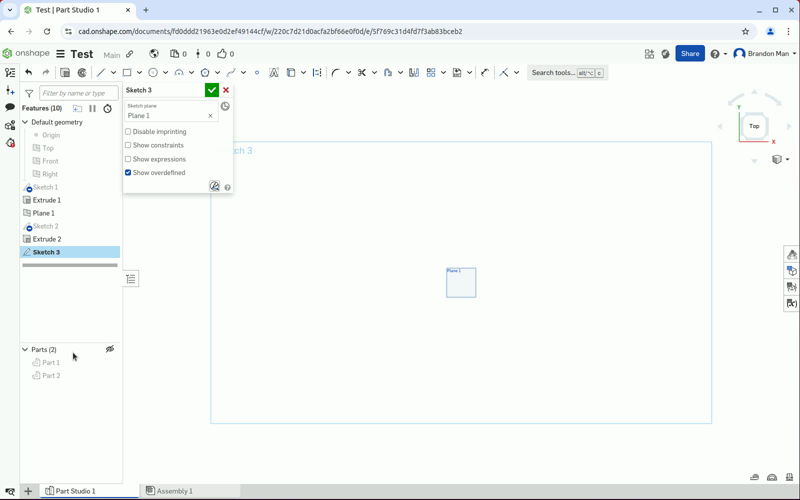
key(l)
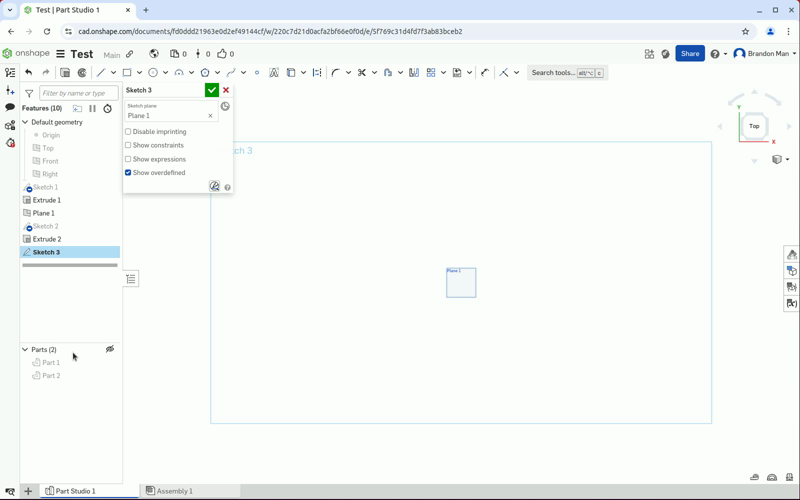
key_down(shift)
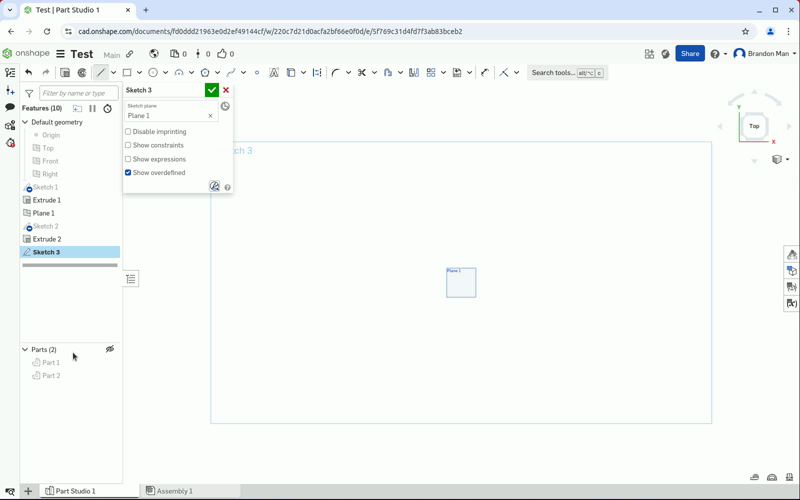
mouse_move(491, 351)
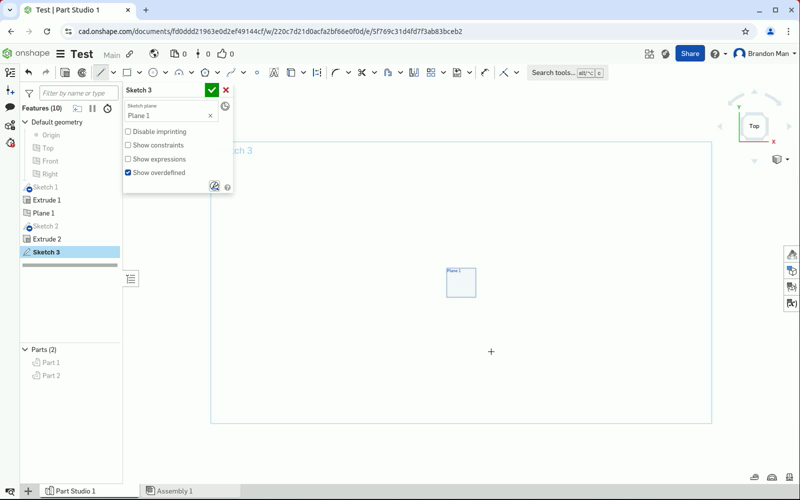
click(491, 351)
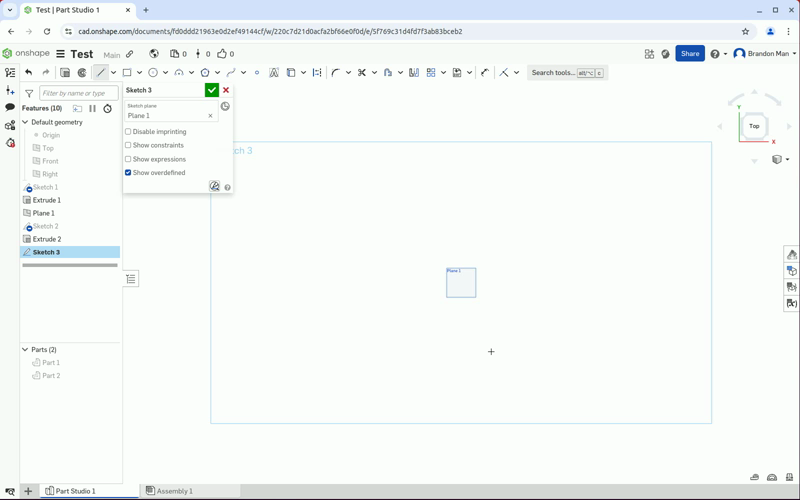
key_up(shift)
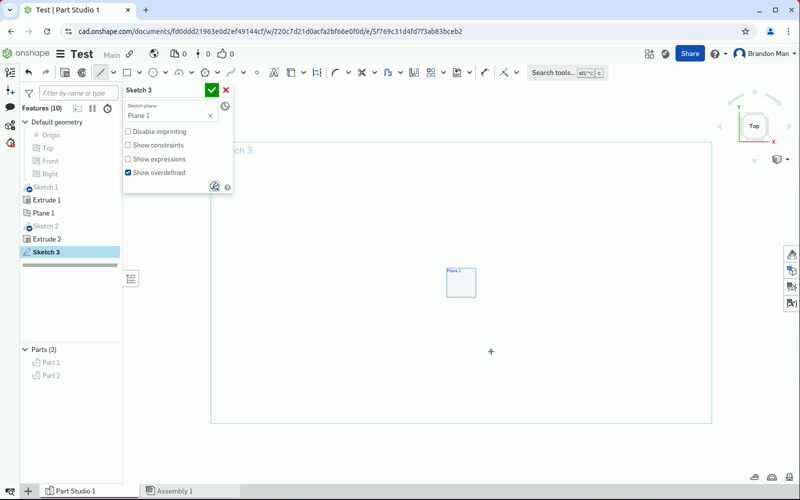
key_down(shift)
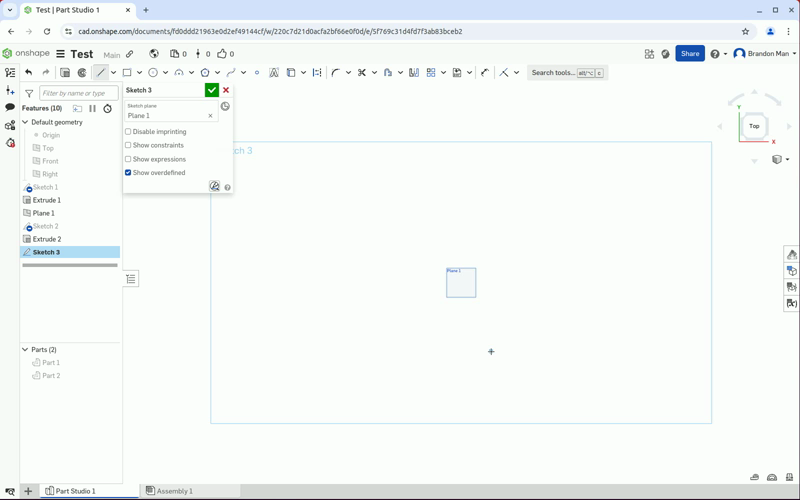
mouse_move(521, 351)
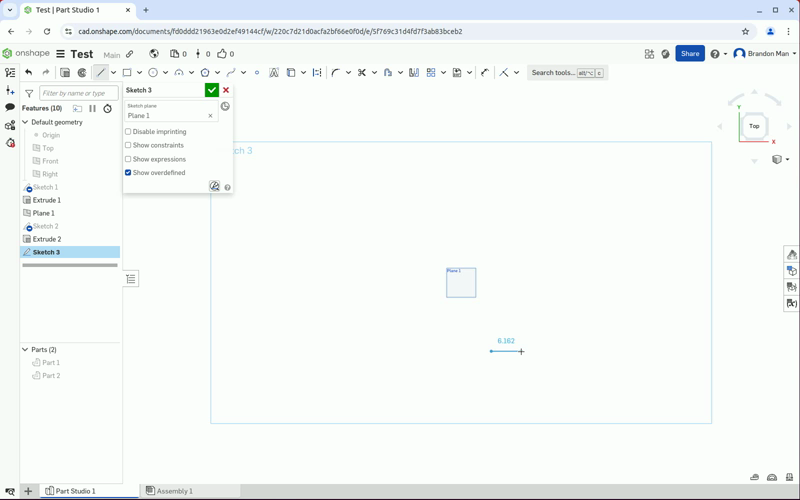
mouse_move(505, 365)
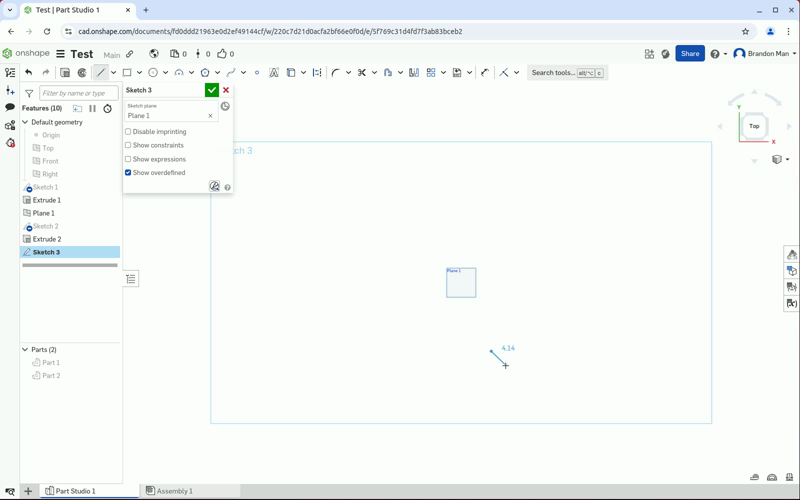
click(505, 365)
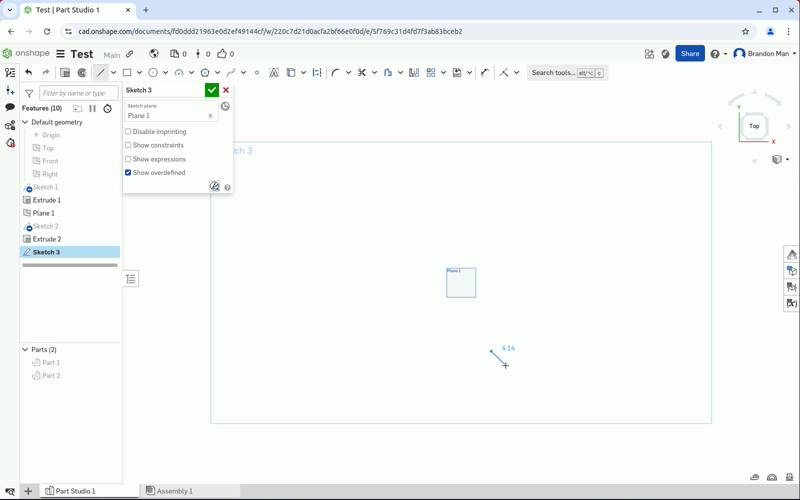
key_up(shift)
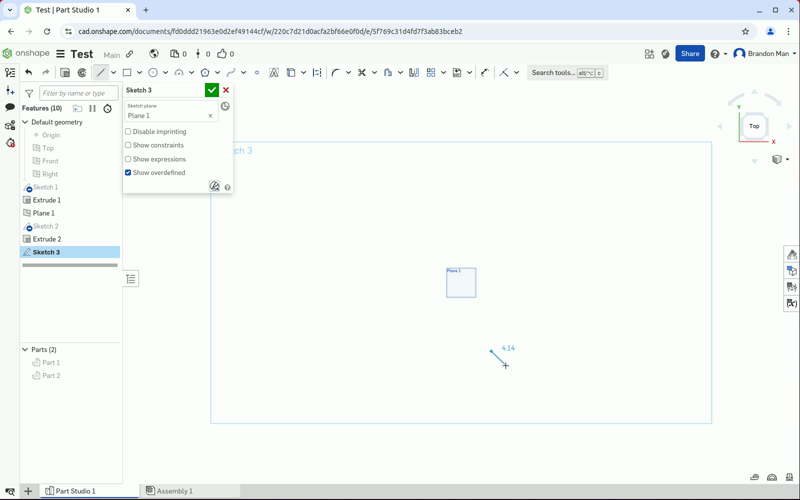
key_down(shift)
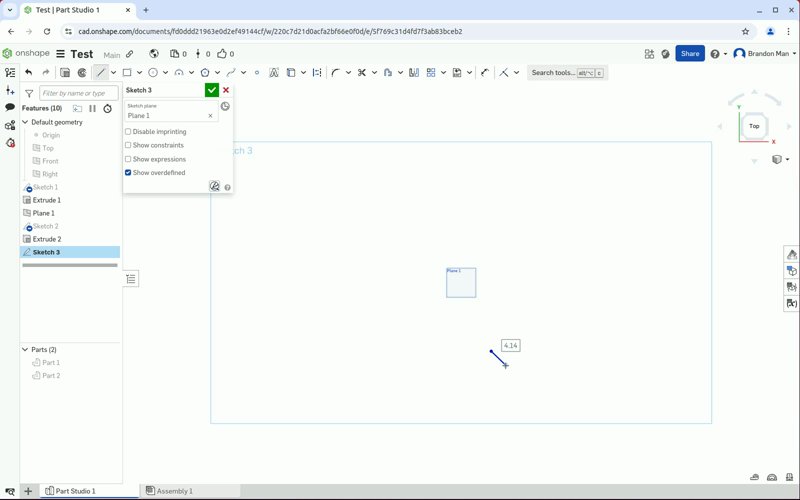
mouse_move(535, 365)
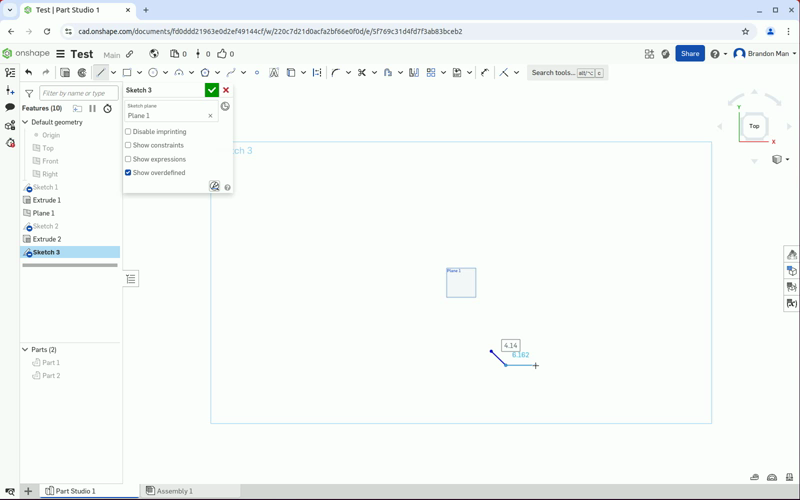
mouse_move(519, 351)
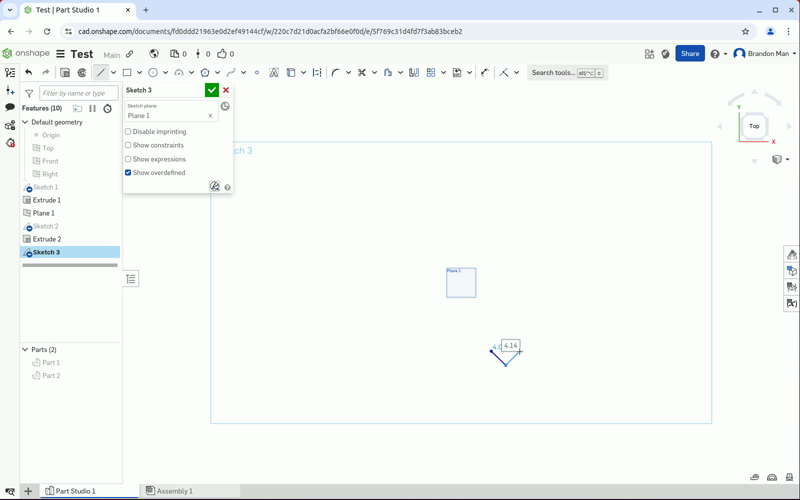
click(519, 351)
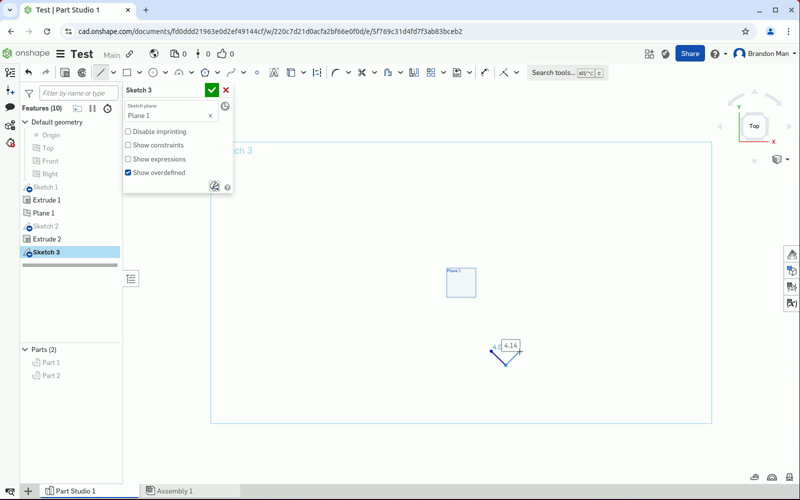
key_up(shift)
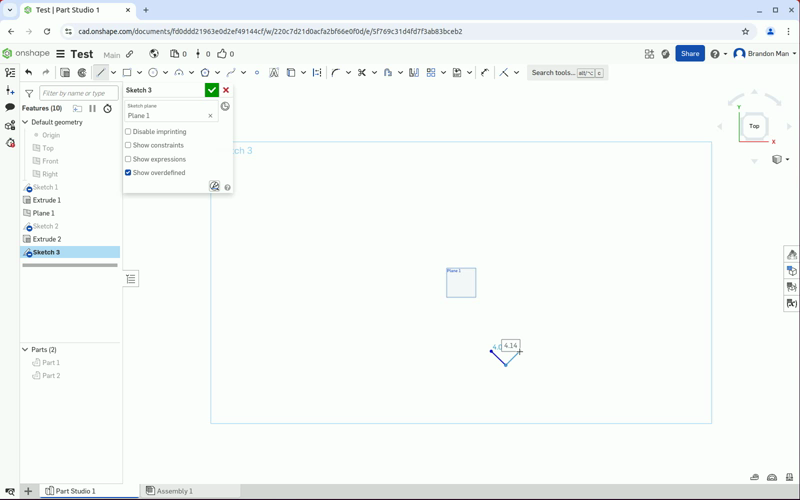
key_down(shift)
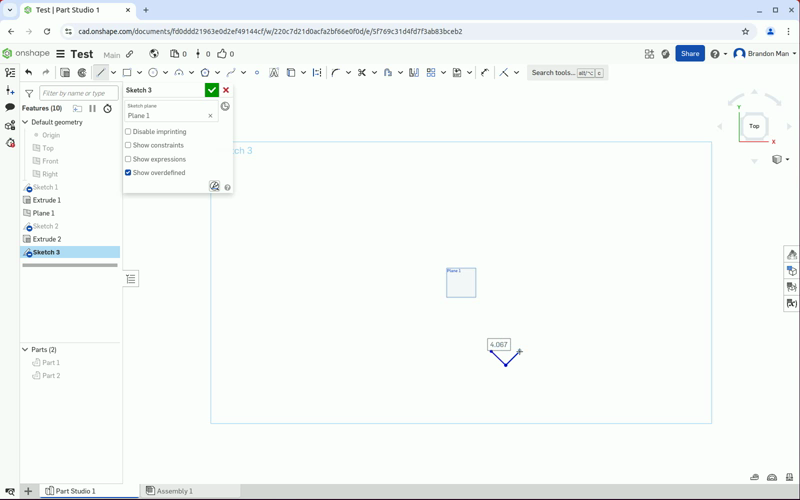
mouse_move(549, 351)
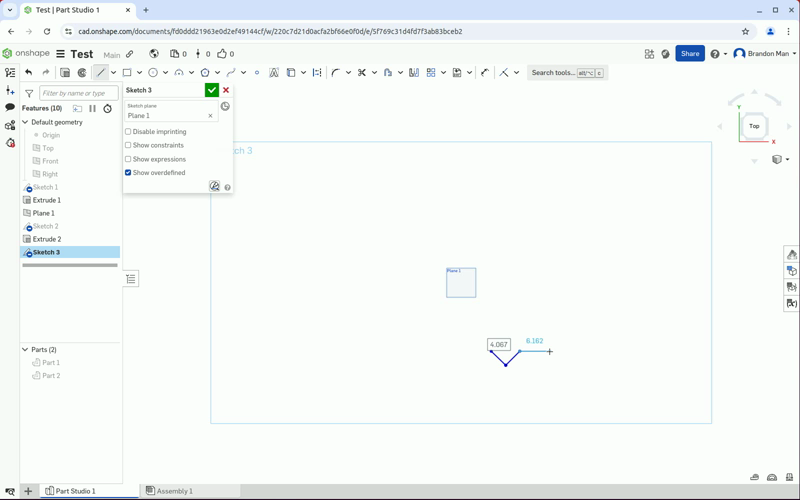
mouse_move(519, 297)
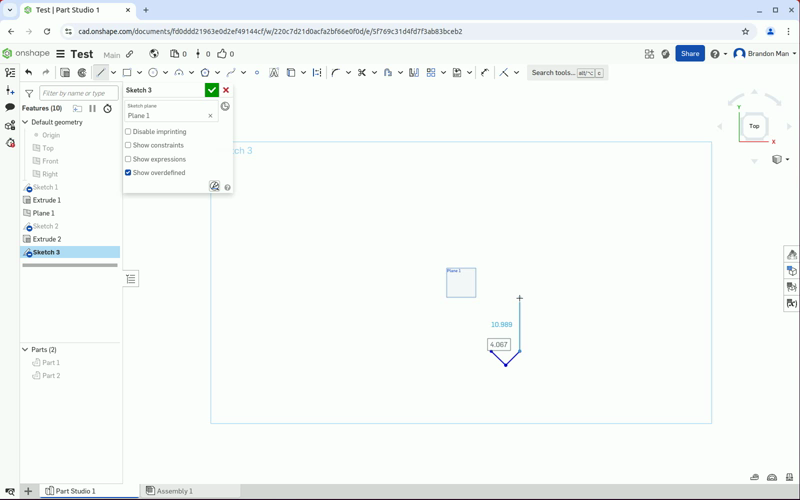
click(519, 297)
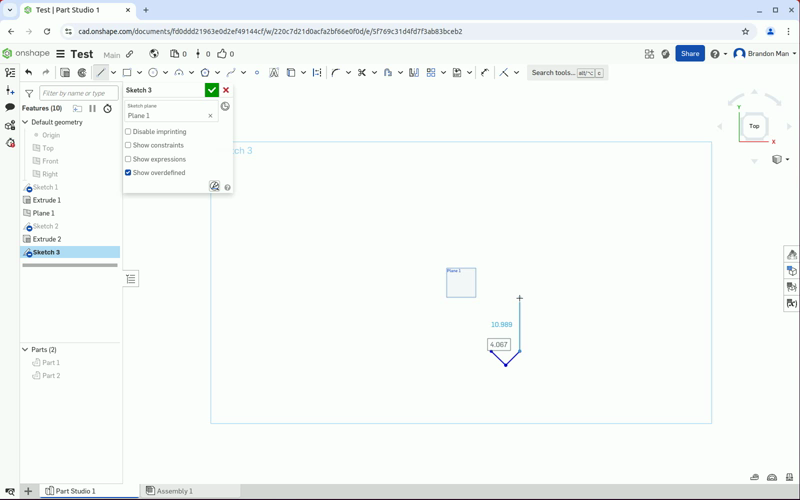
key_up(shift)
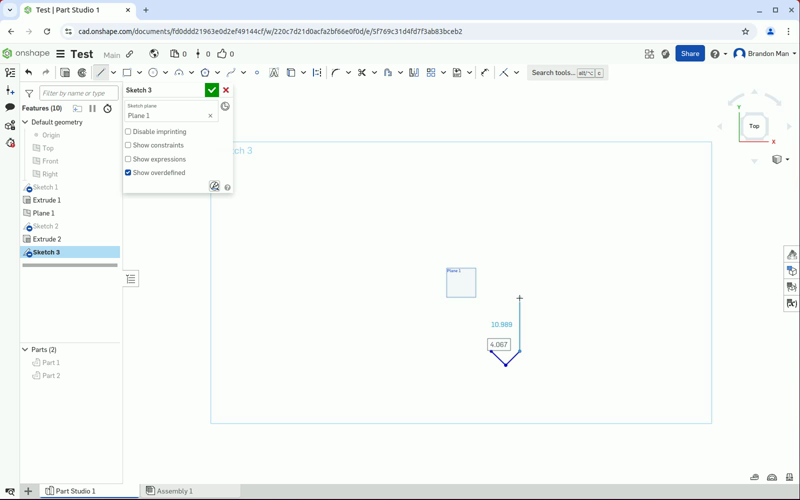
key_down(shift)
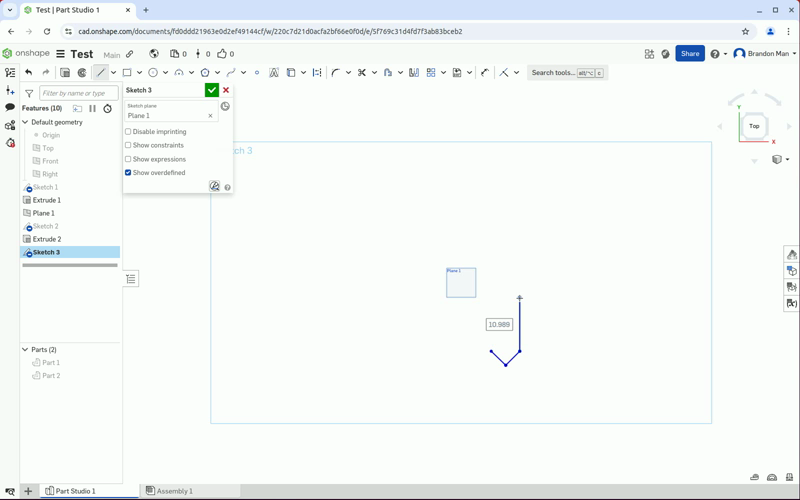
mouse_move(549, 297)
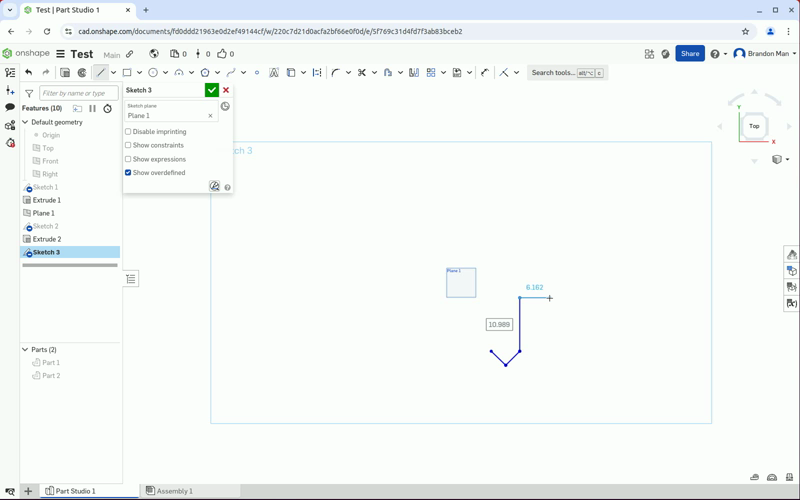
mouse_move(505, 283)
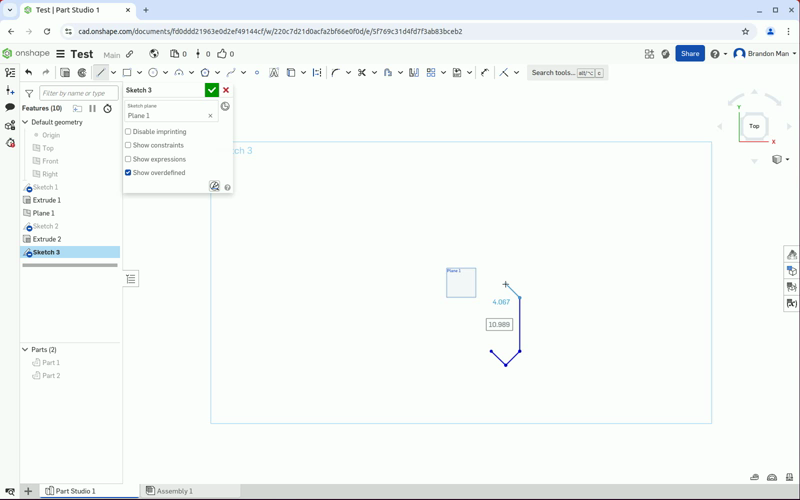
click(505, 283)
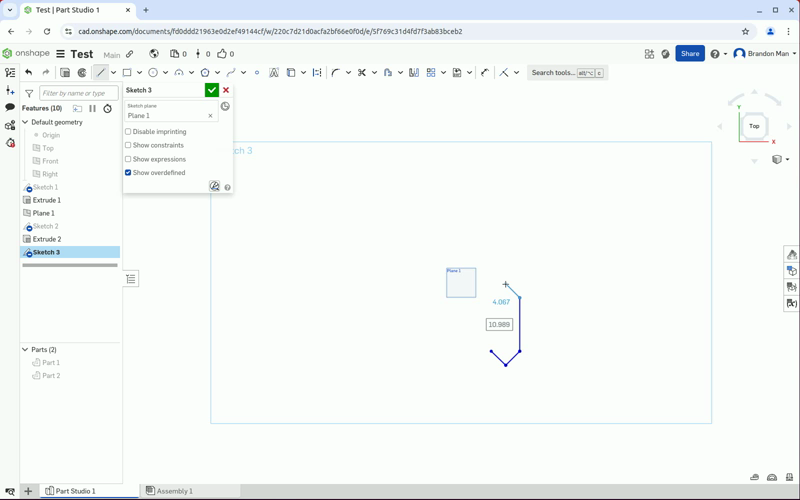
key_up(shift)
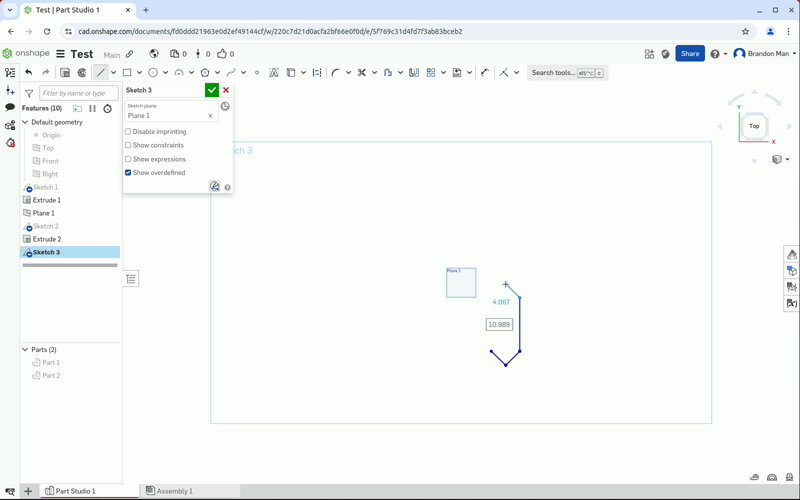
key_down(shift)
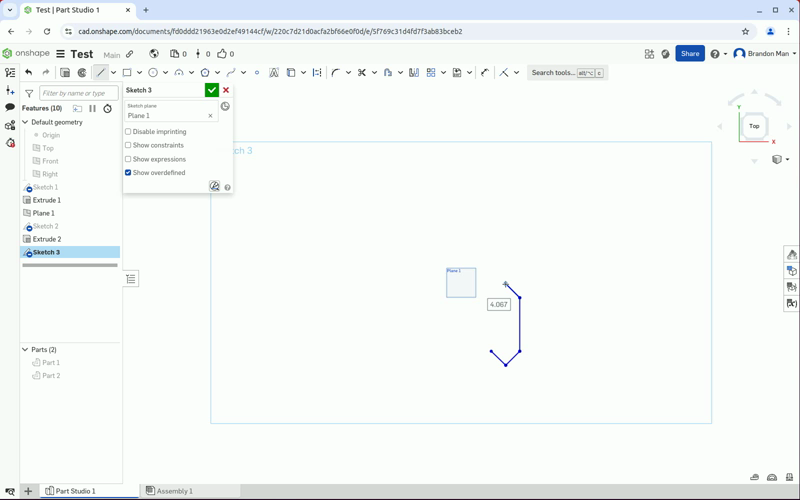
mouse_move(535, 283)
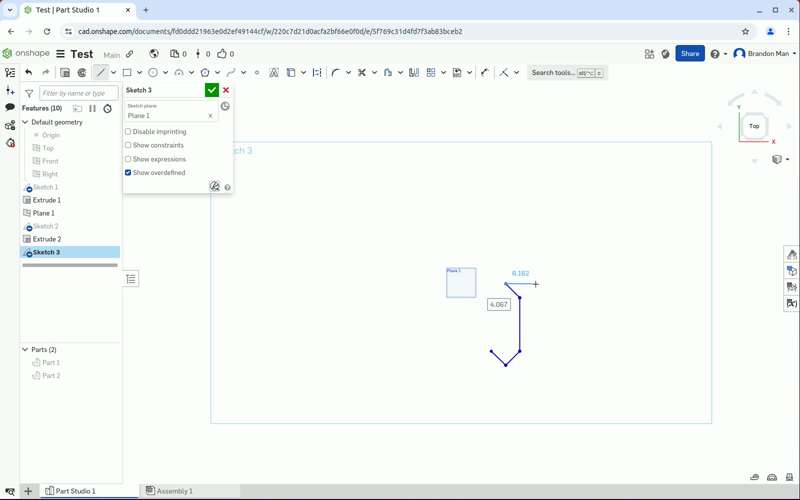
mouse_move(491, 296)
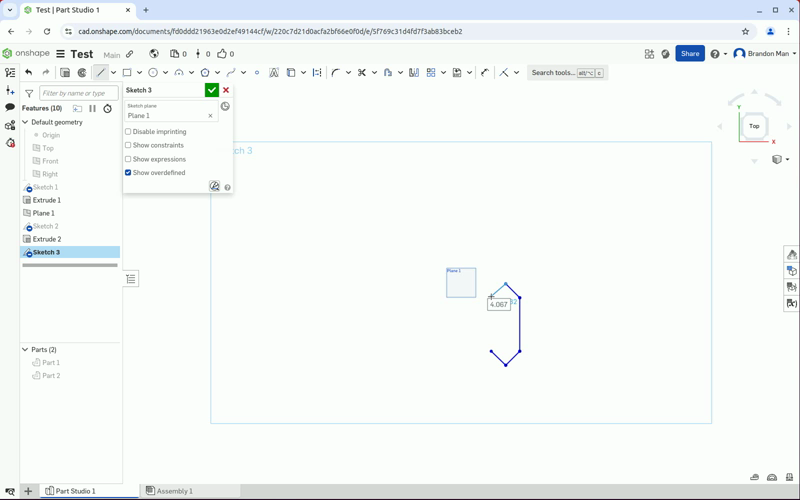
click(491, 296)
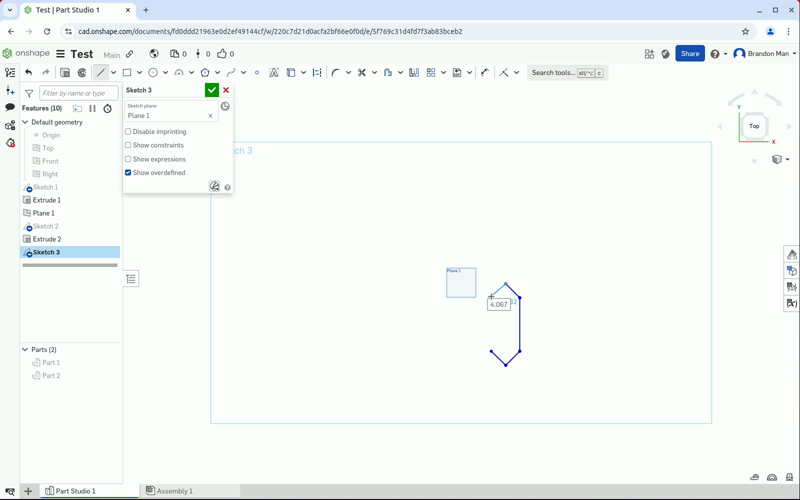
key_up(shift)
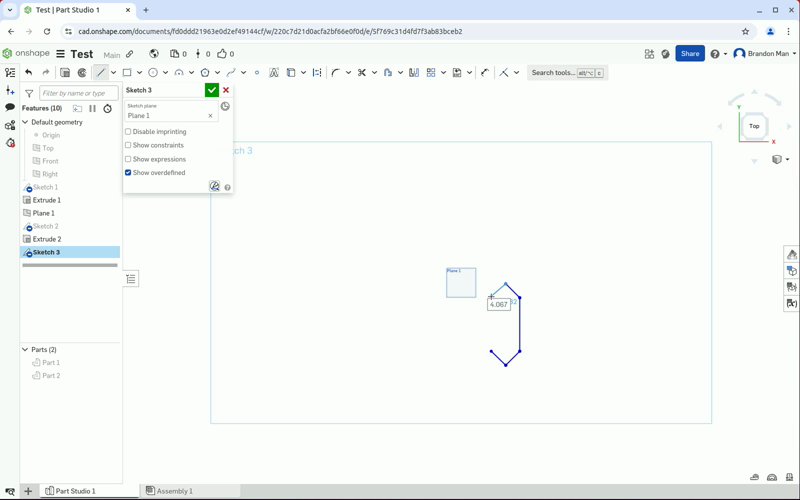
mouse_move(521, 296)
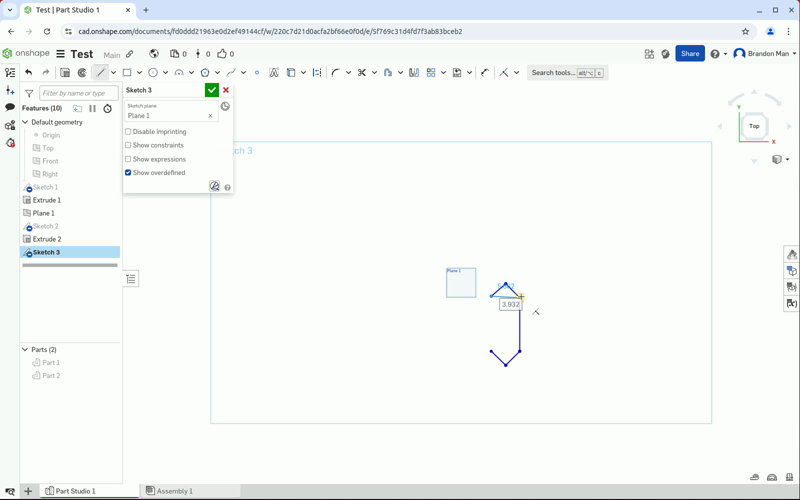
key_down(shift)
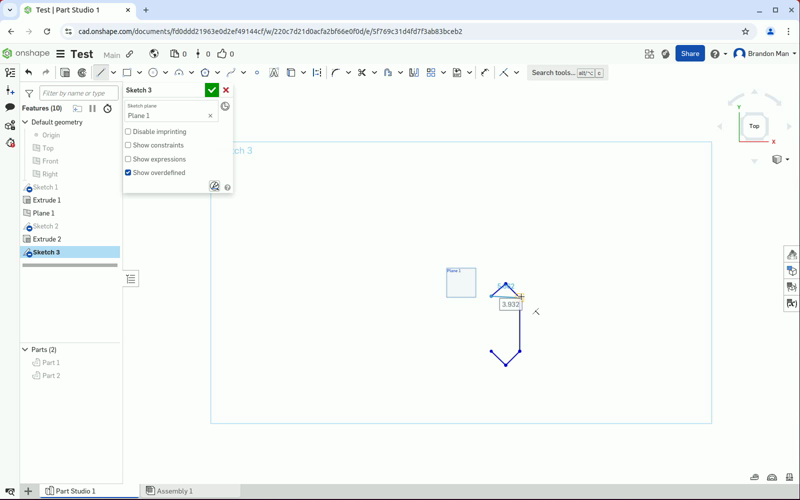
mouse_move(491, 351)
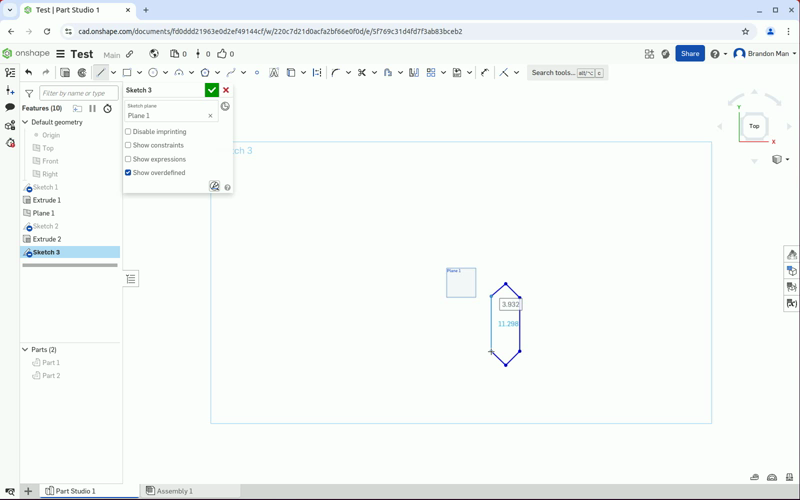
key_up(shift)
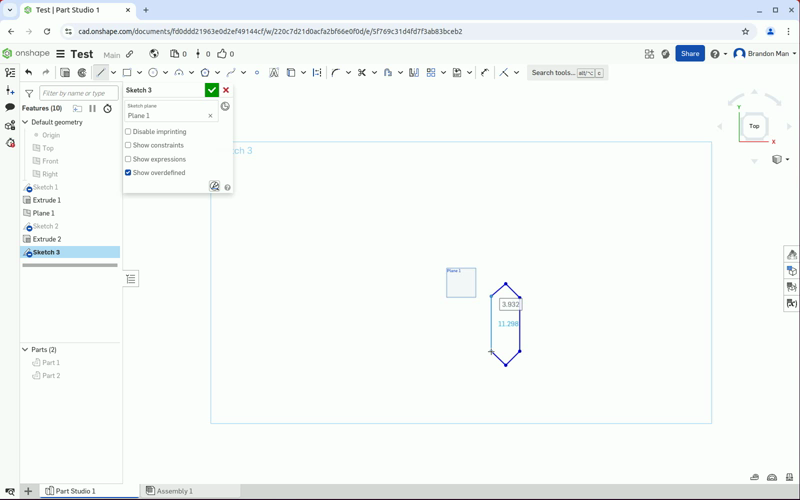
click(491, 351)
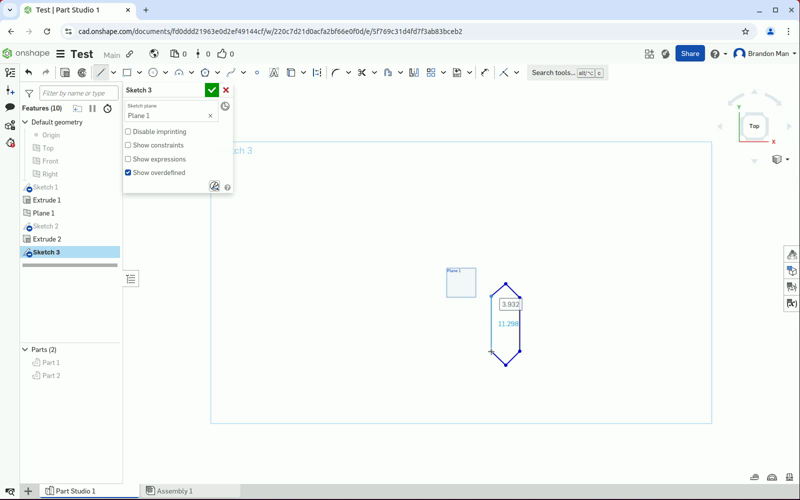
key(esc)
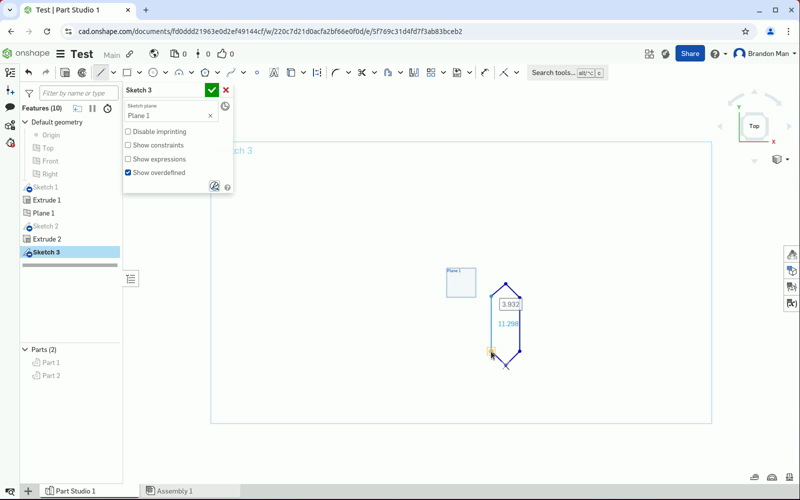
mouse_move(515, 313)
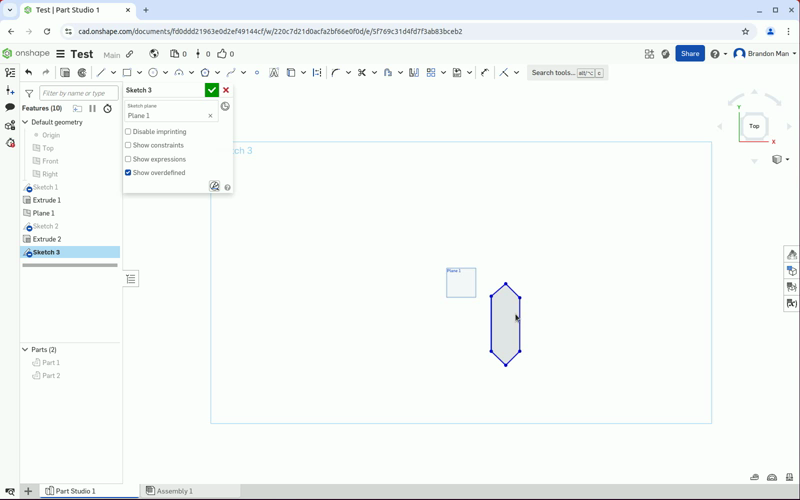
click(515, 313)
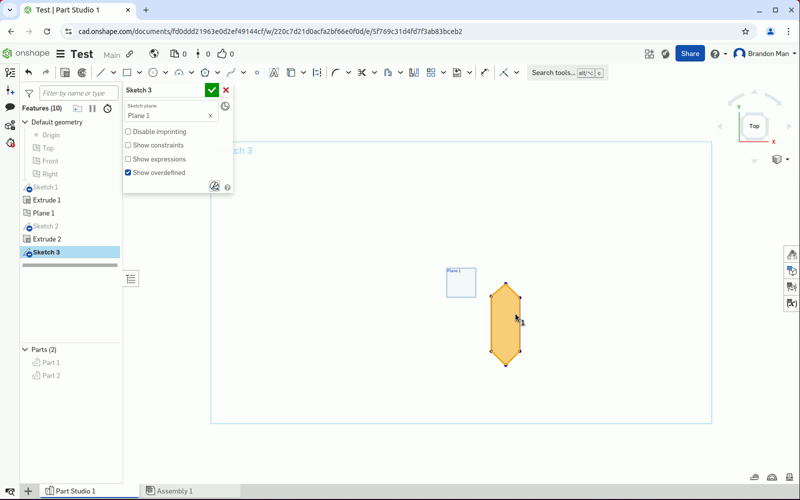
mouse_move(73, 352)
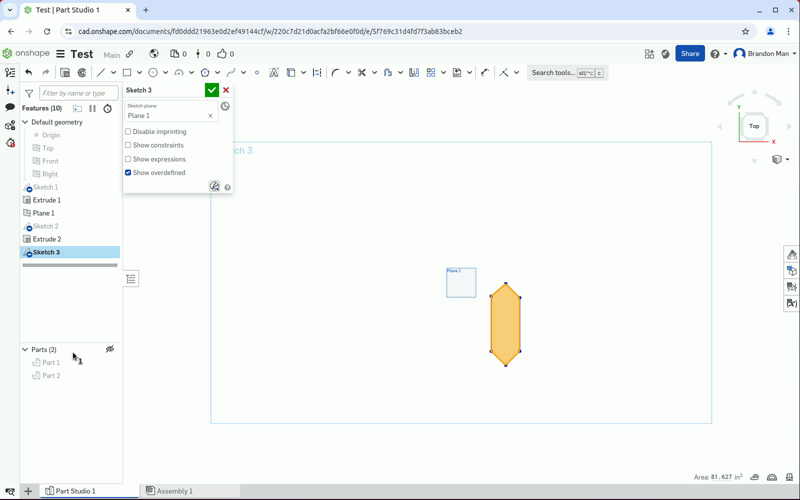
key(shift+y)
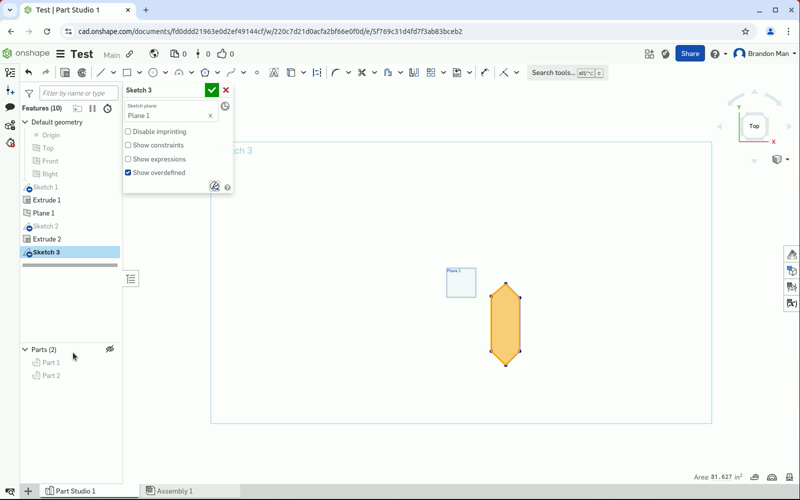
key(shift+e)
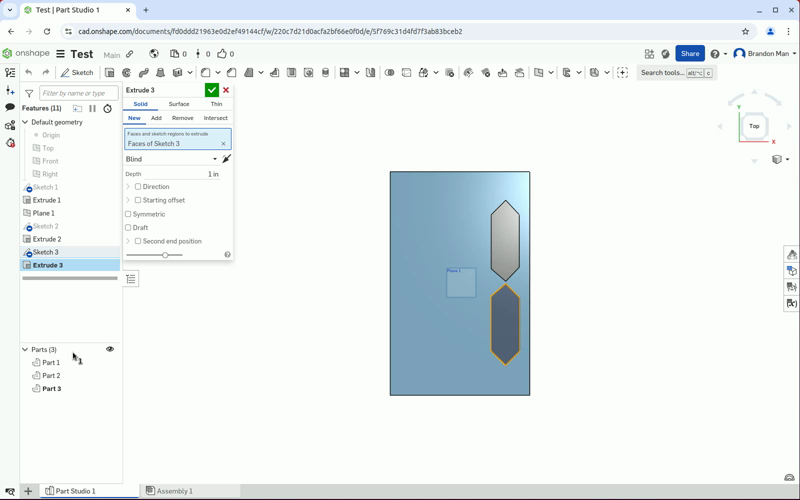
mouse_move(143, 106)
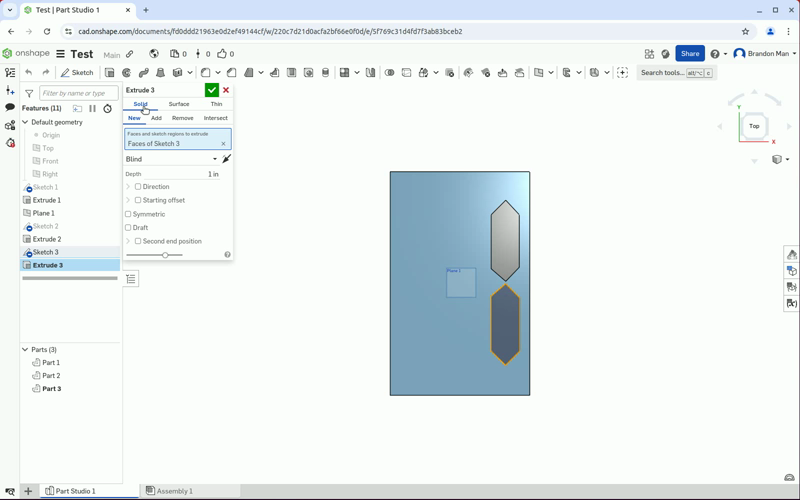
click(143, 106)
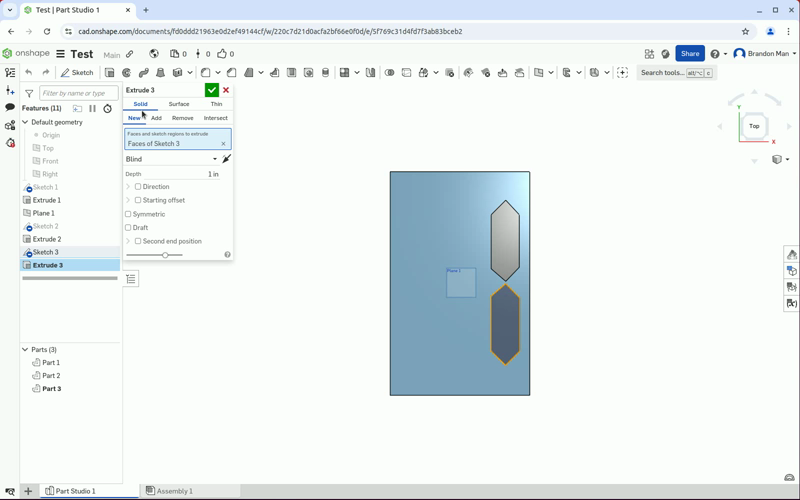
mouse_move(137, 120)
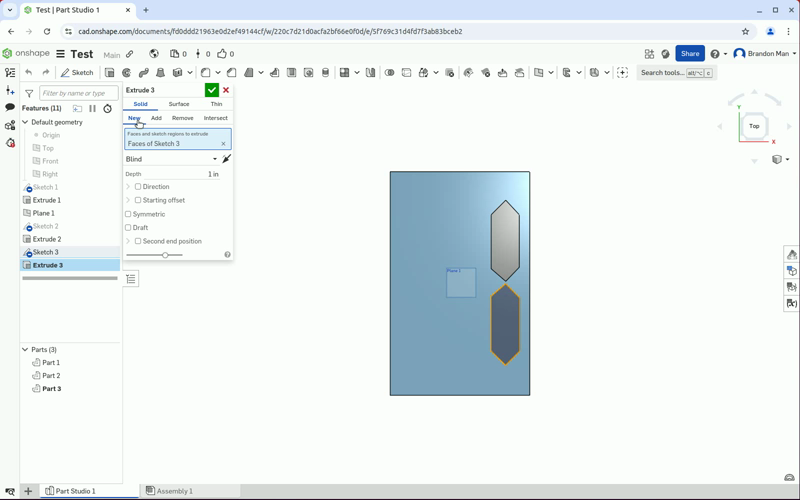
click(137, 120)
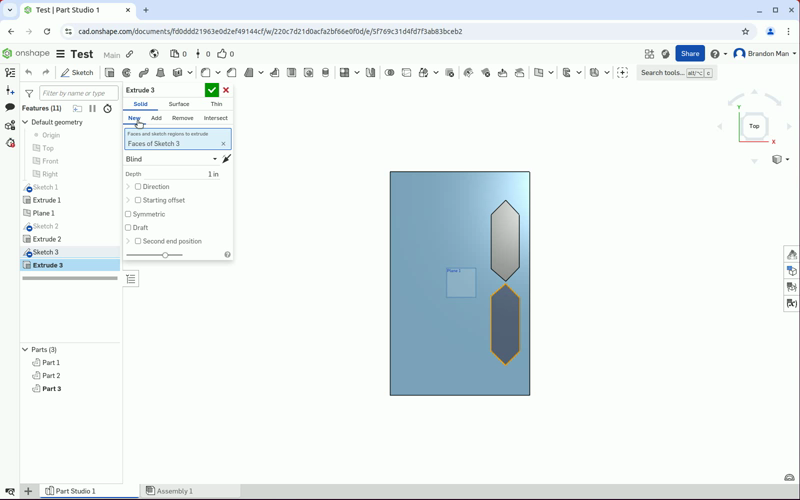
key(tab, 4)
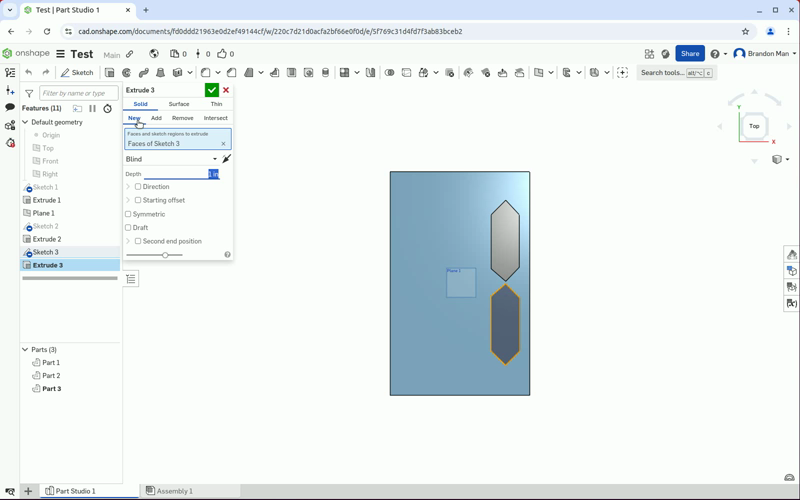
text(5.777)
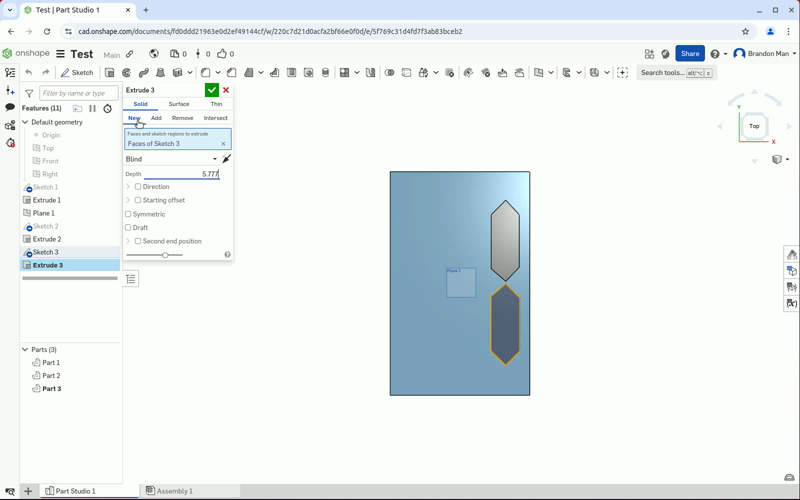
key(enter)
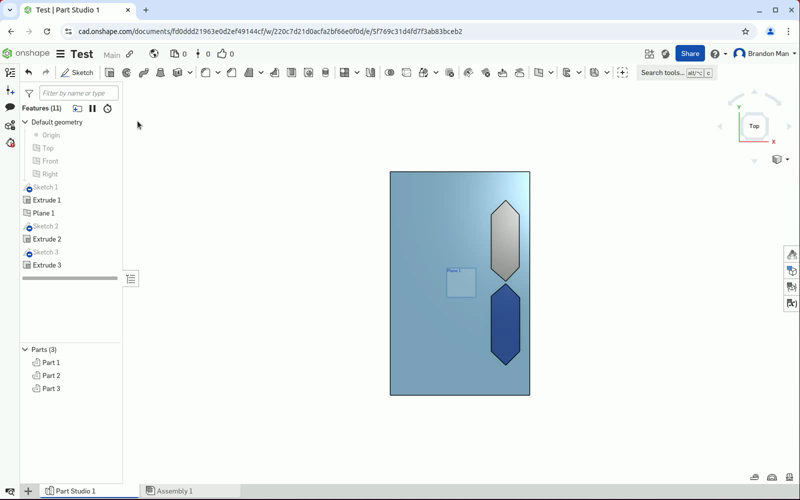
key(shift+h)
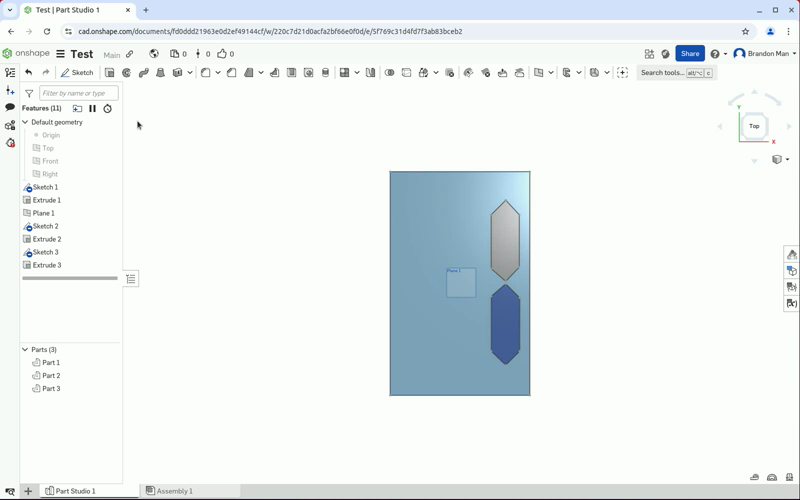
key(shift+h)
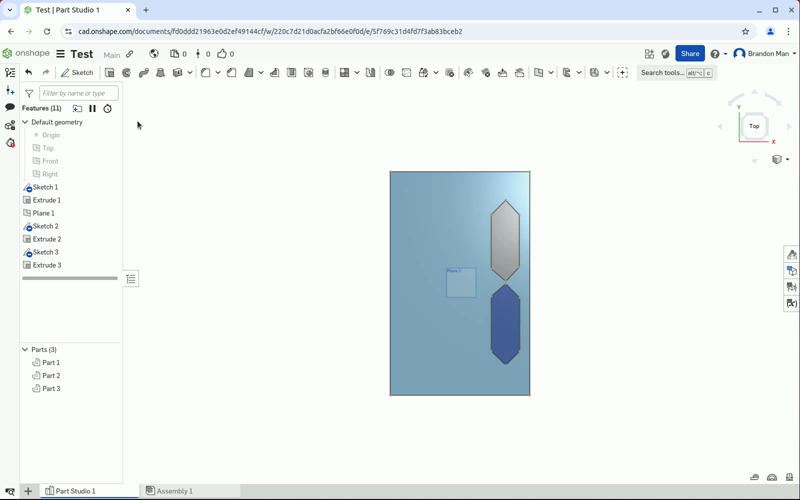
key(shift+7)
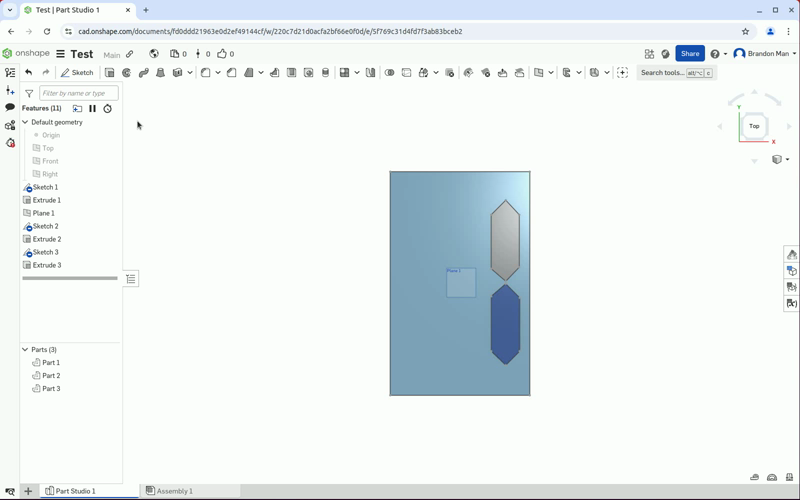
key(up, 3)
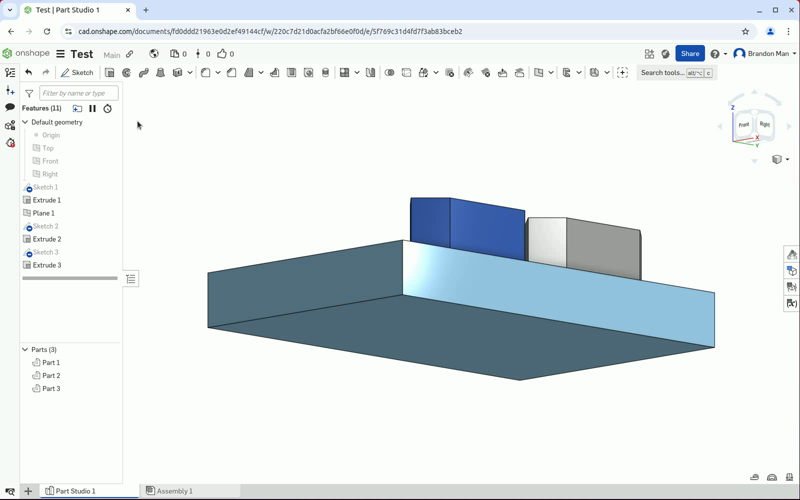
key(left, 3)
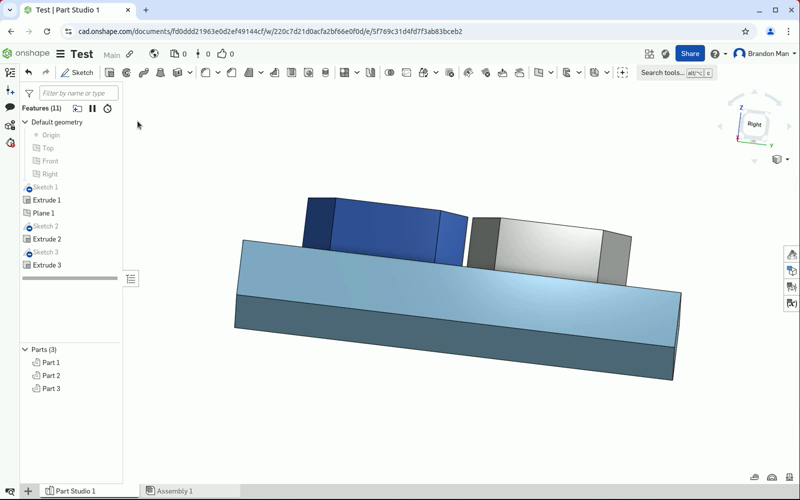
key(right, 3)
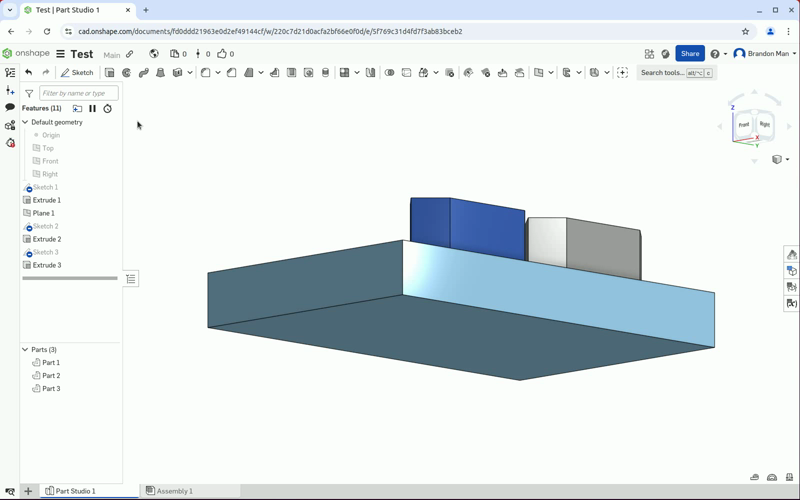
key(down, 3)
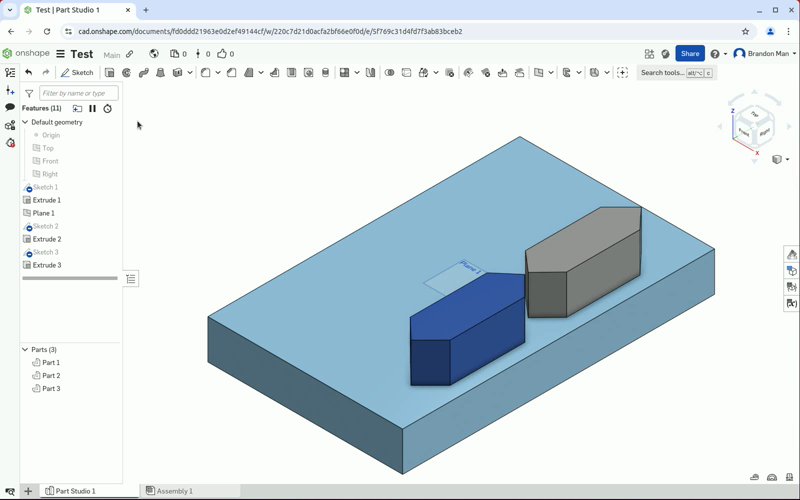
mouse_move(73, 189)
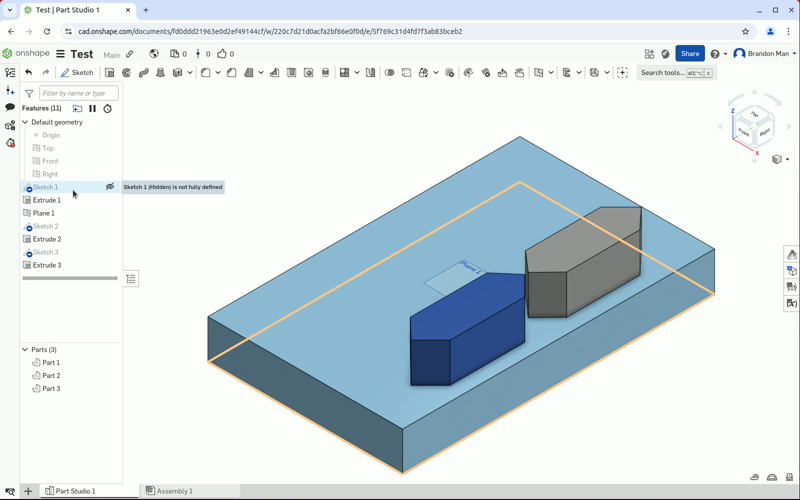
click(73, 189)